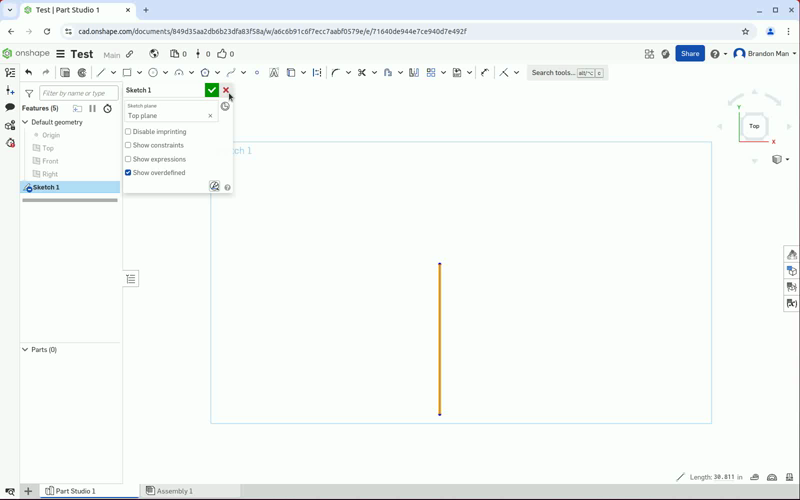
key(shift+h)
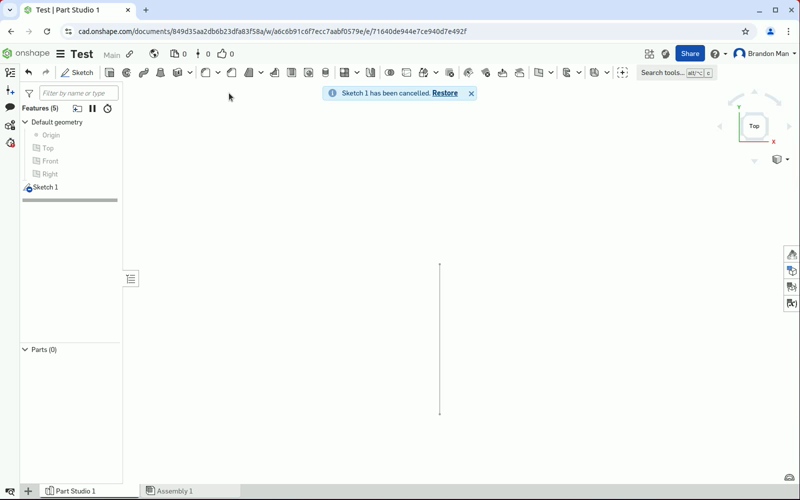
mouse_move(73, 352)
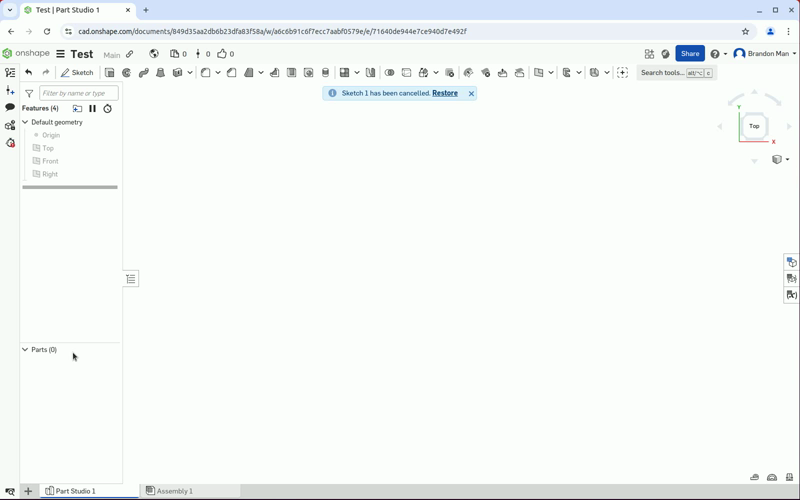
key(y)
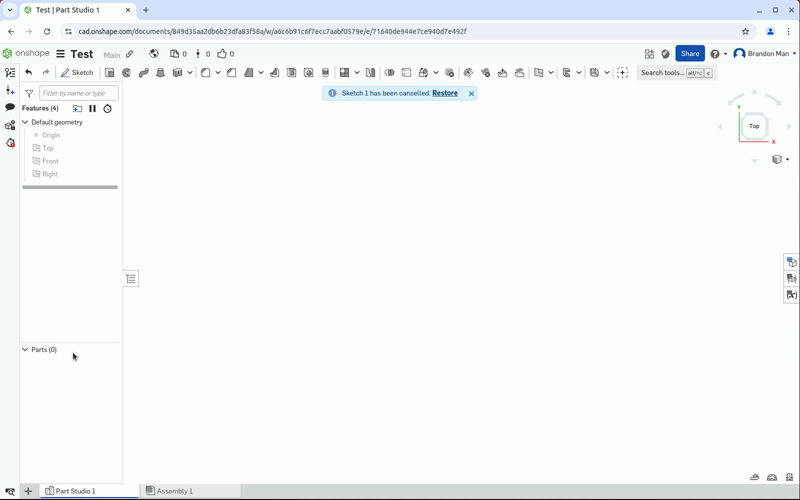
key(shift+p)
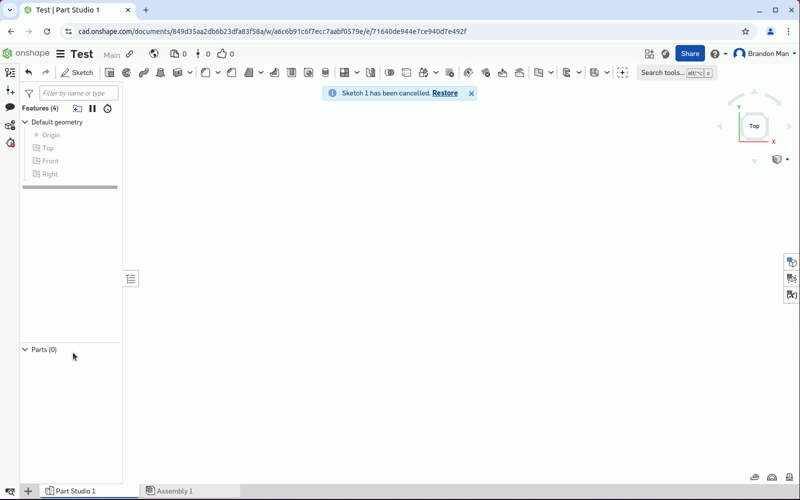
key(space)
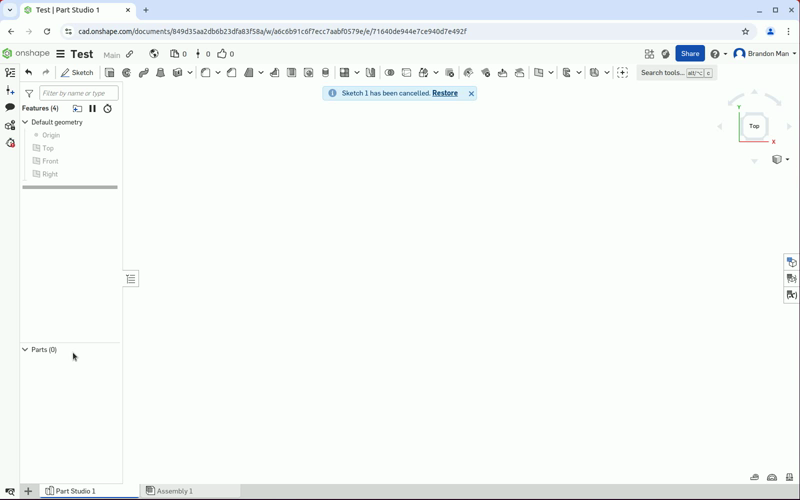
key_down(shift)
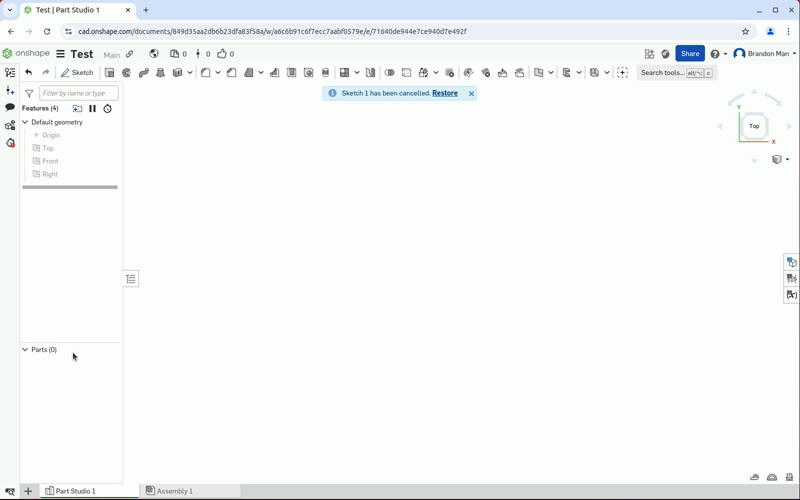
key(up)
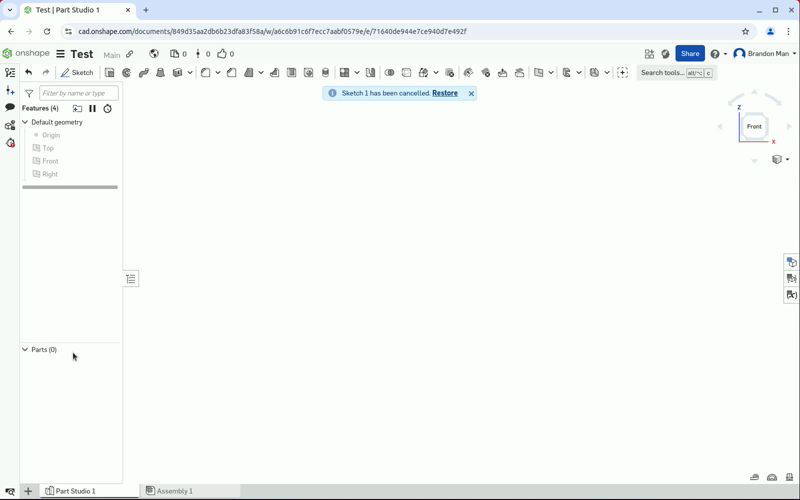
key_up(shift)
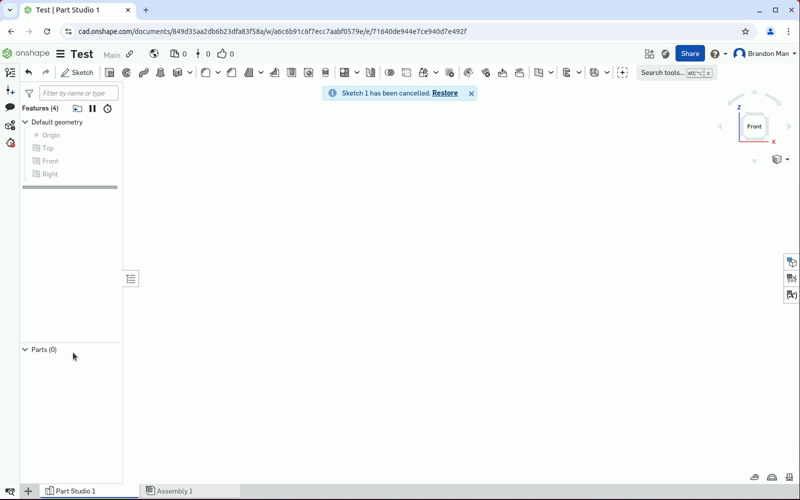
mouse_move(73, 352)
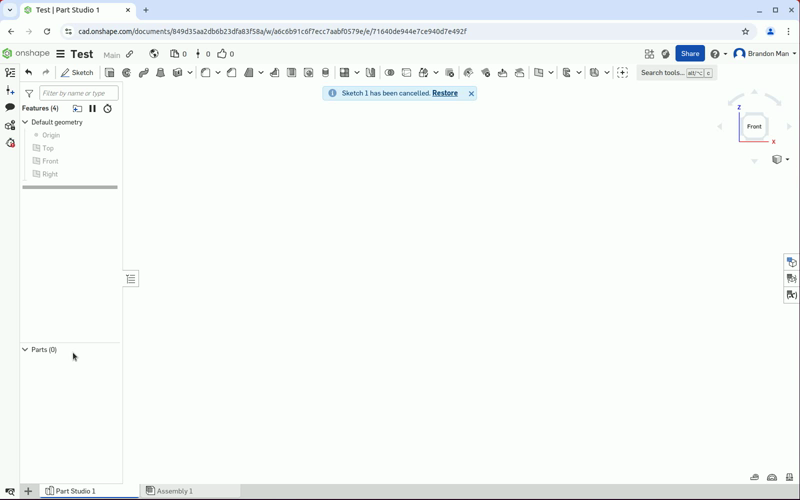
key(shift+y)
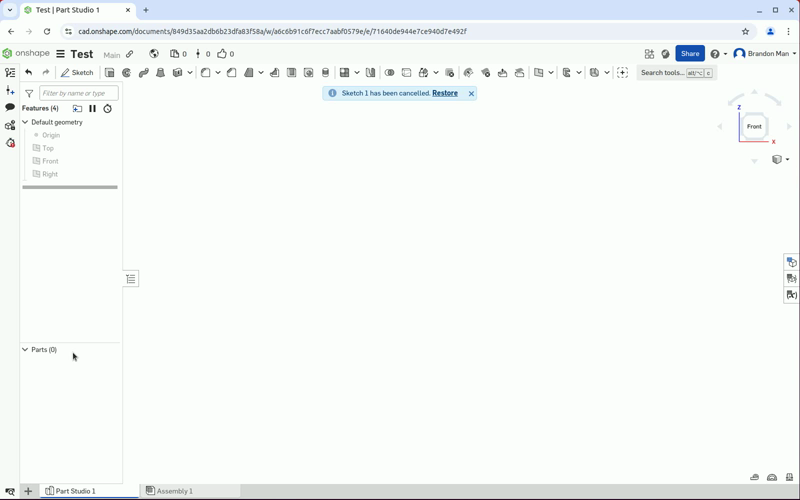
key(shift+s)
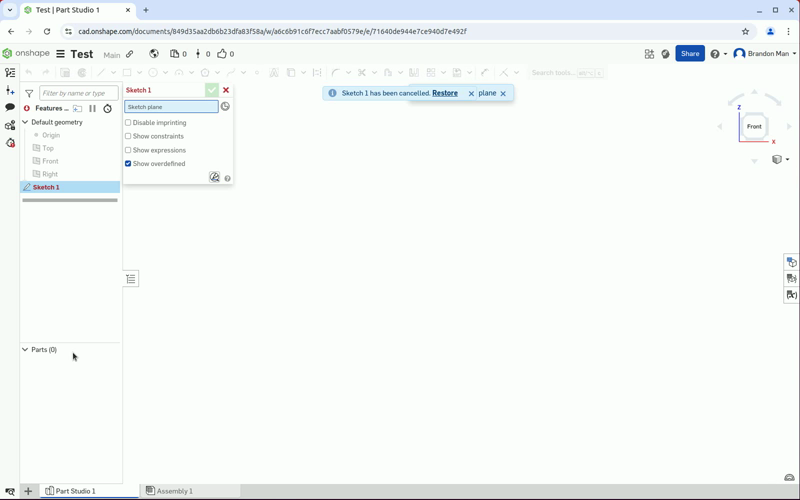
mouse_move(73, 163)
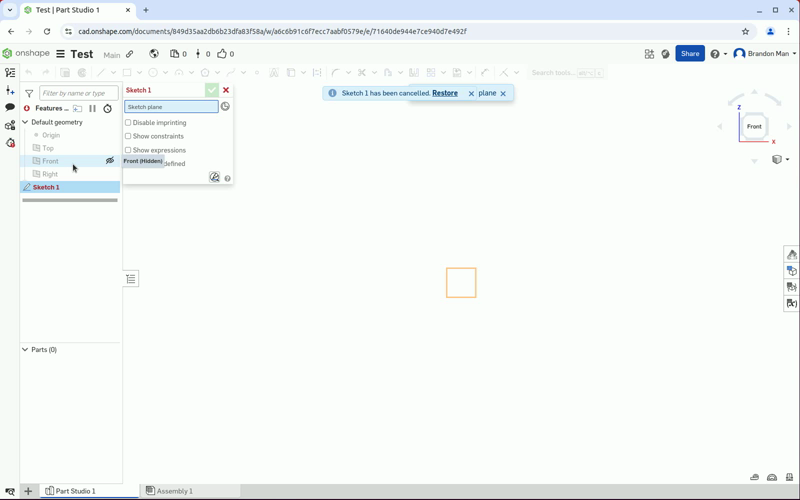
click(73, 163)
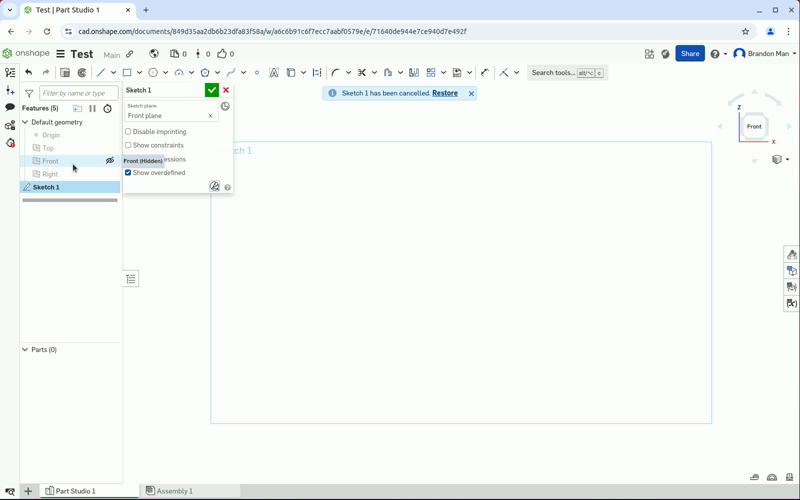
mouse_move(73, 352)
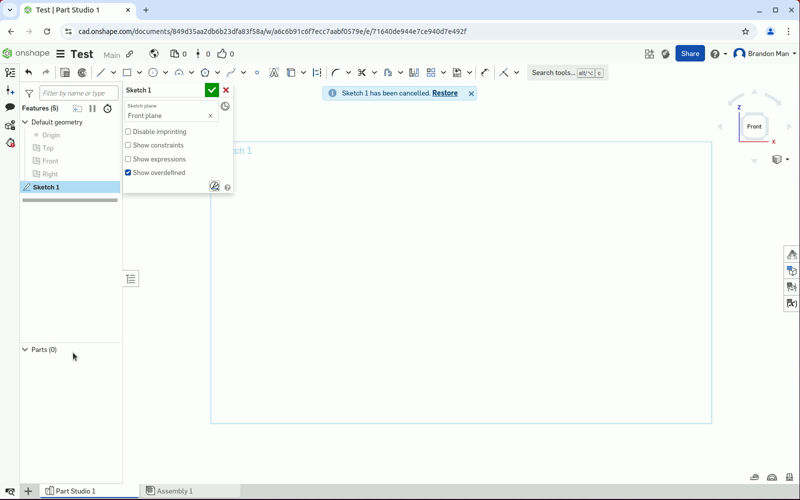
key(y)
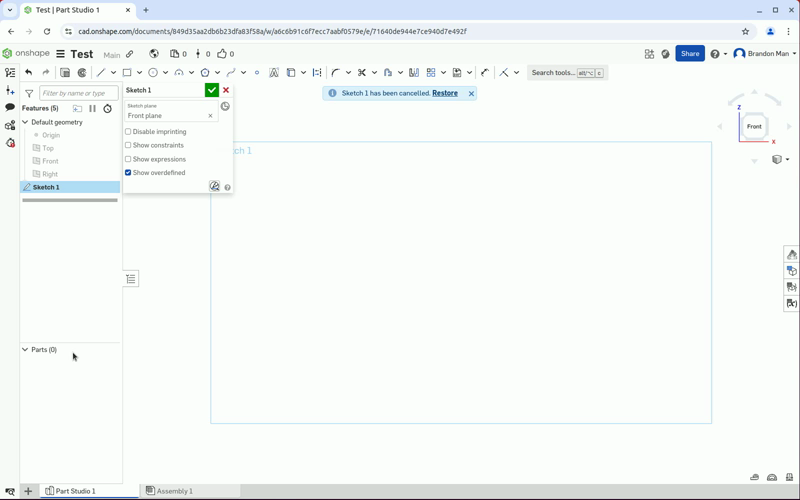
key(l)
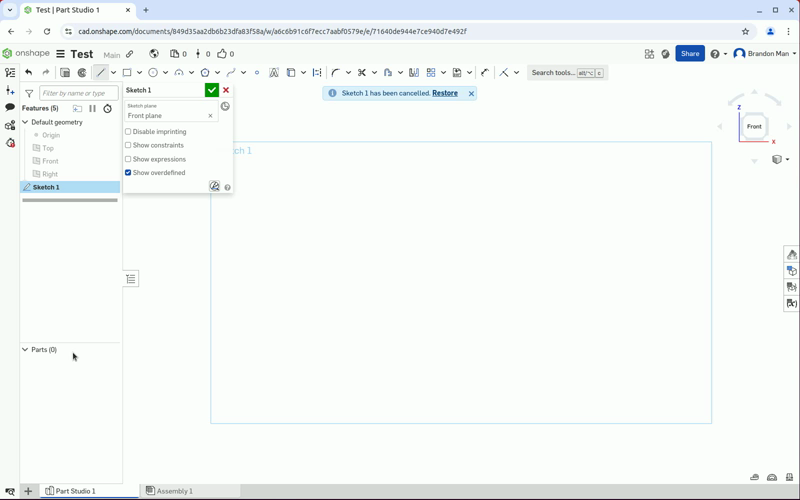
key_down(shift)
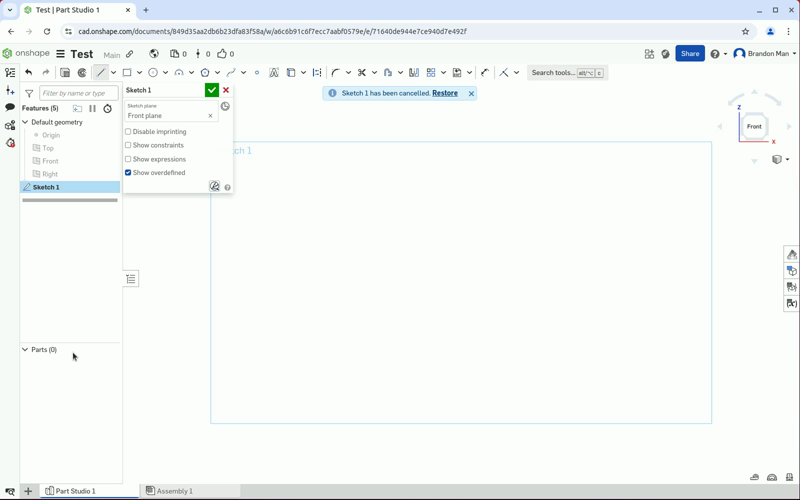
mouse_move(348, 292)
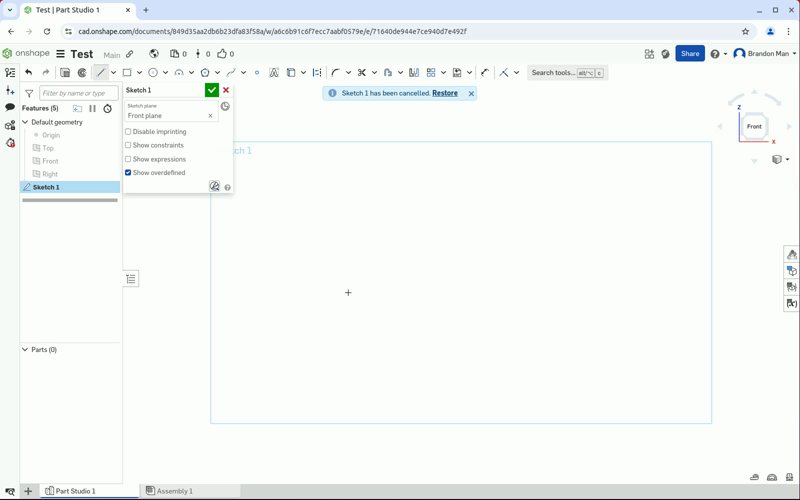
click(348, 292)
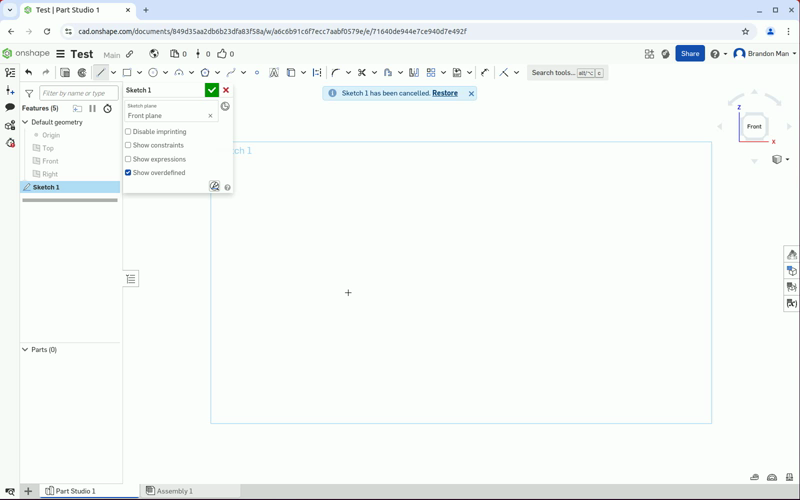
key_up(shift)
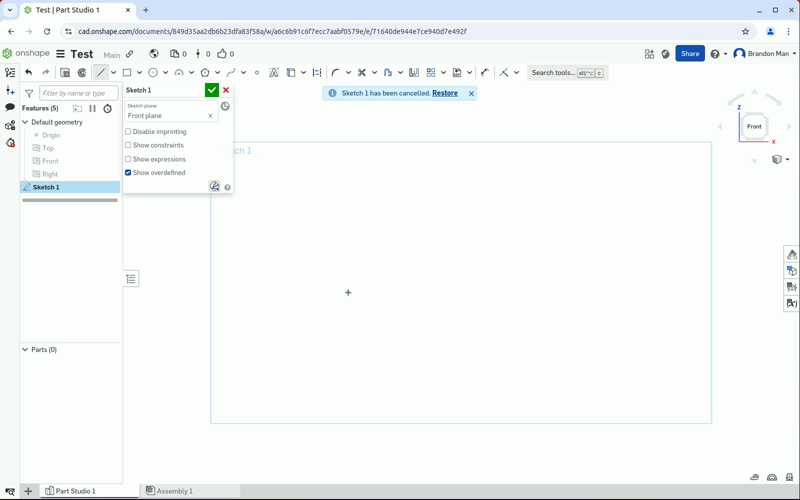
key_down(shift)
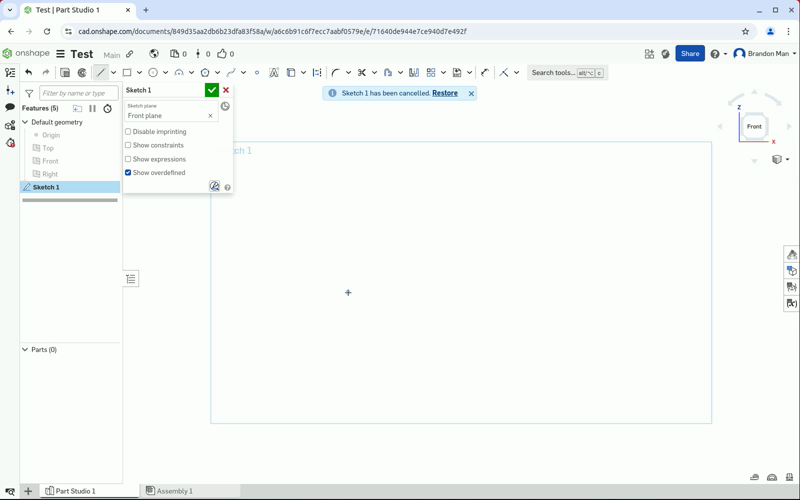
mouse_move(525, 292)
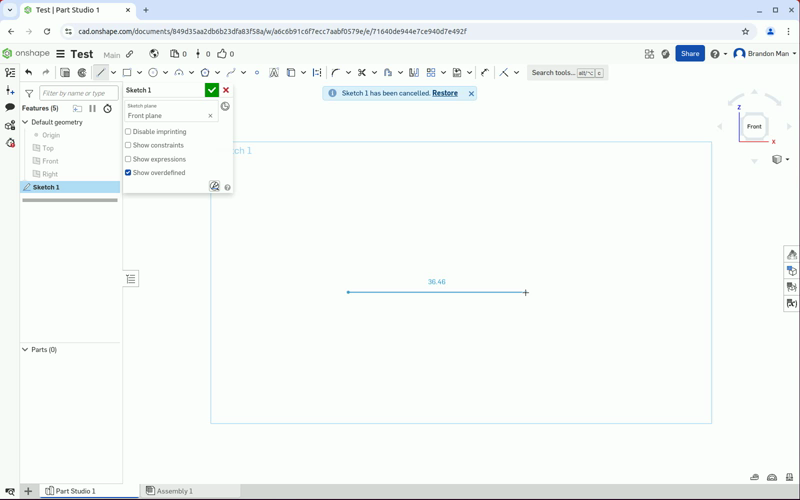
click(525, 292)
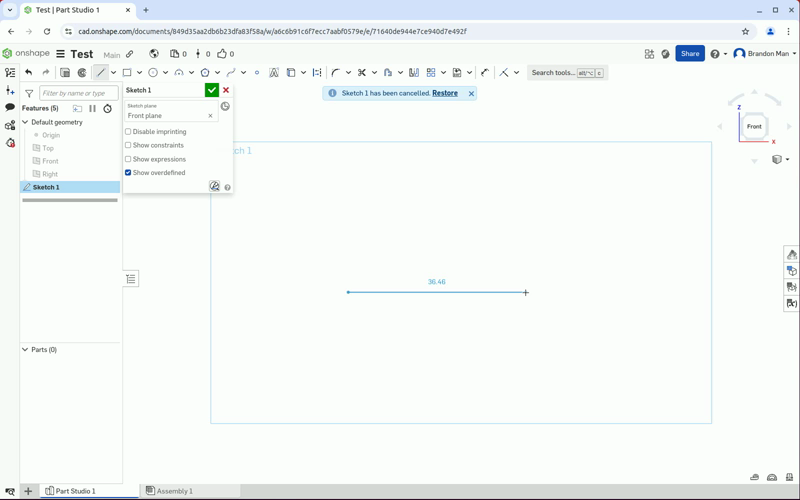
key_up(shift)
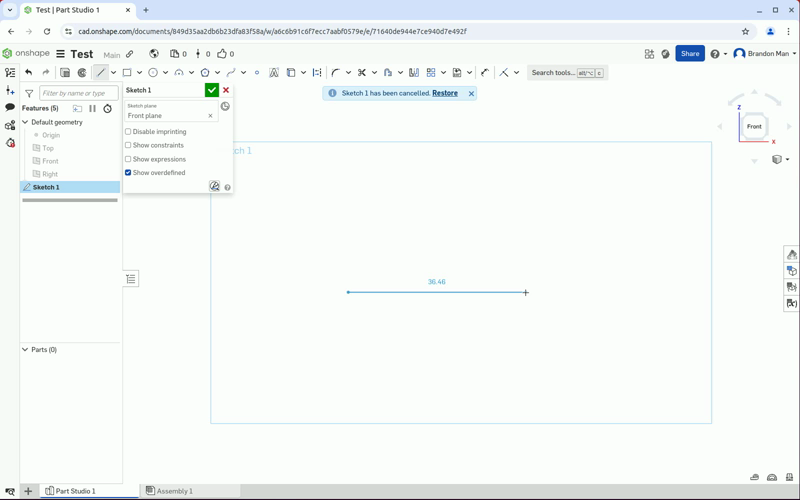
key_down(shift)
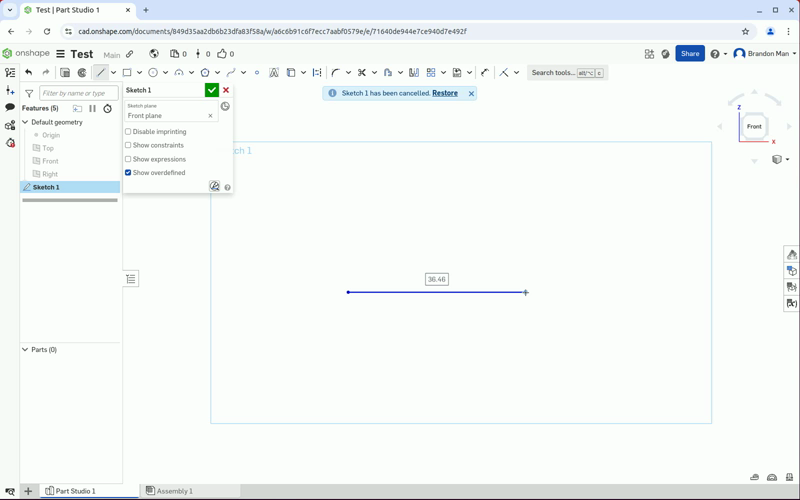
mouse_move(555, 292)
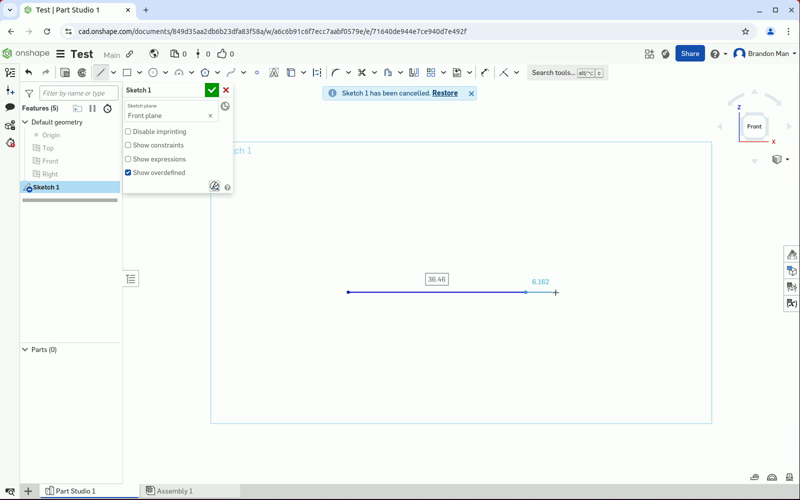
mouse_move(525, 282)
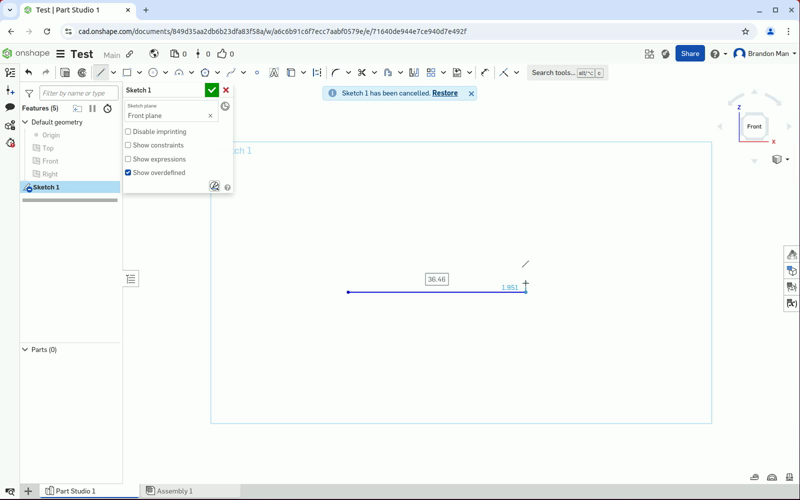
click(525, 282)
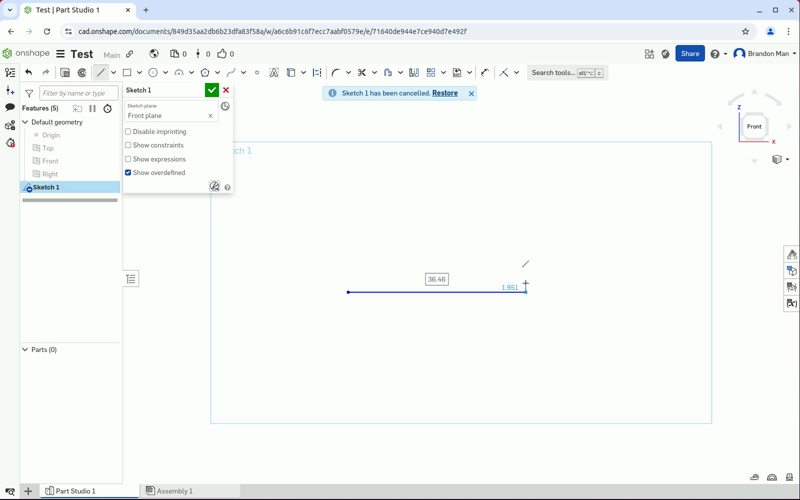
key_up(shift)
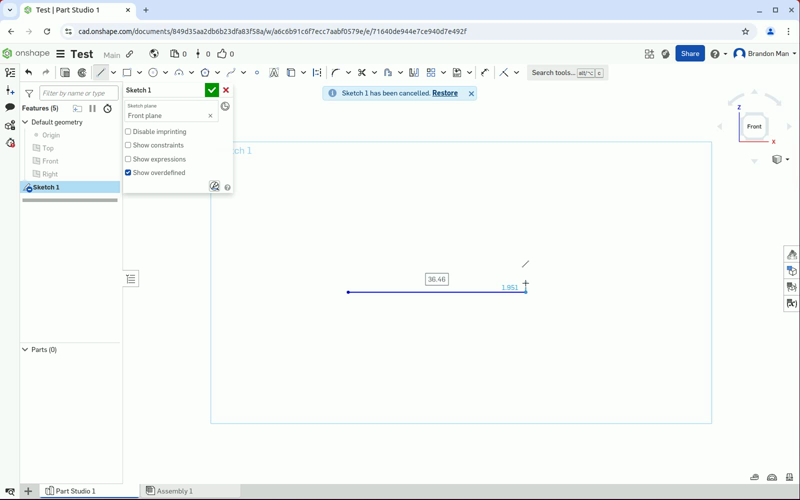
key_down(shift)
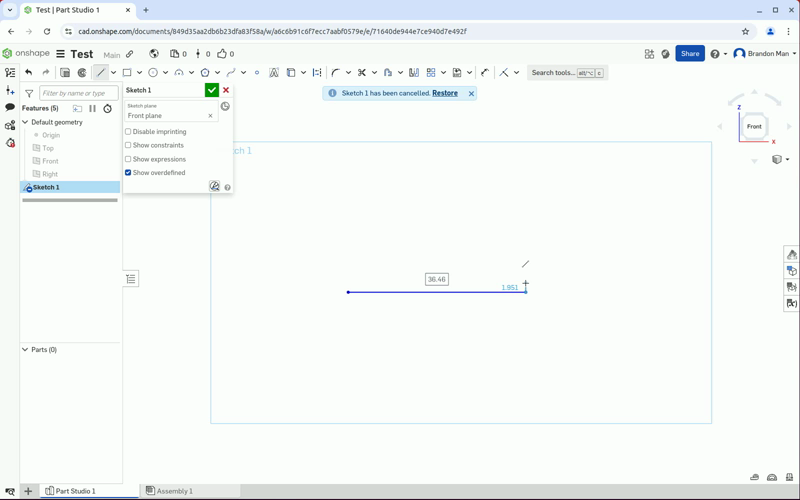
mouse_move(411, 282)
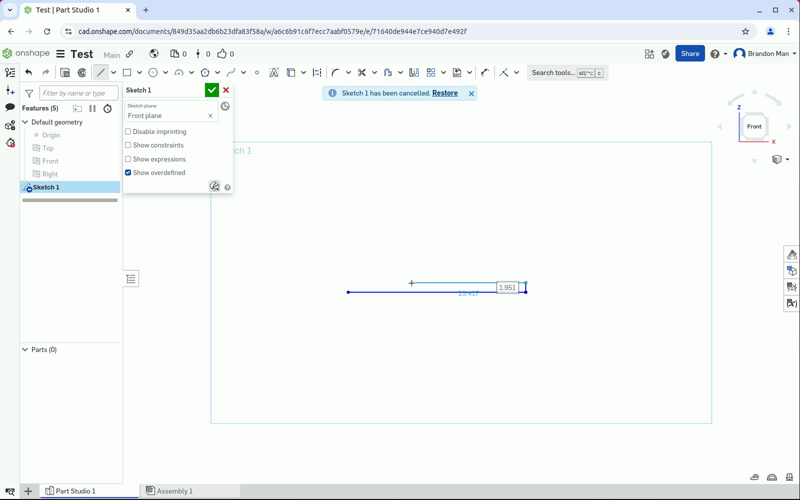
click(411, 282)
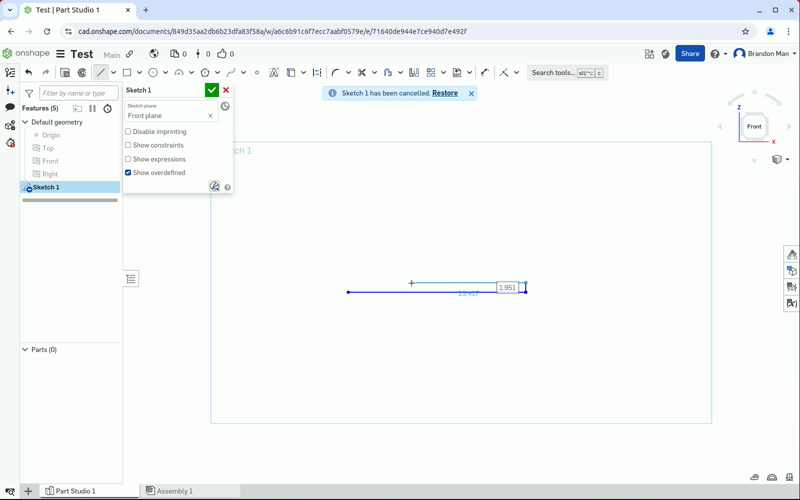
key_up(shift)
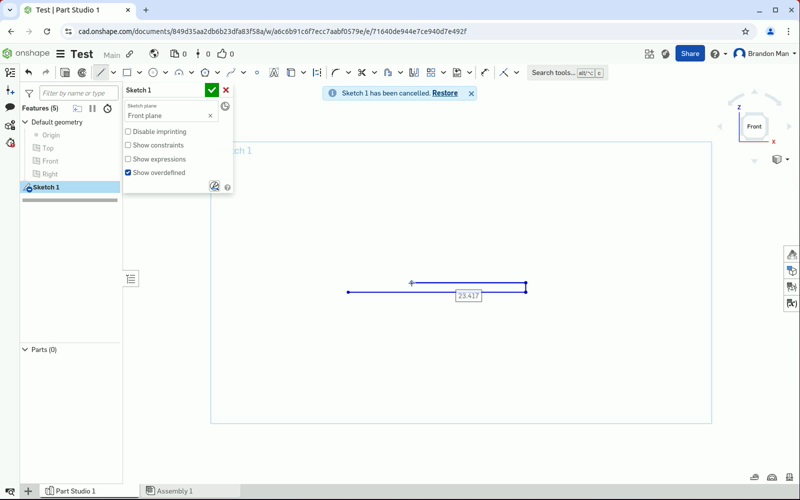
key_down(shift)
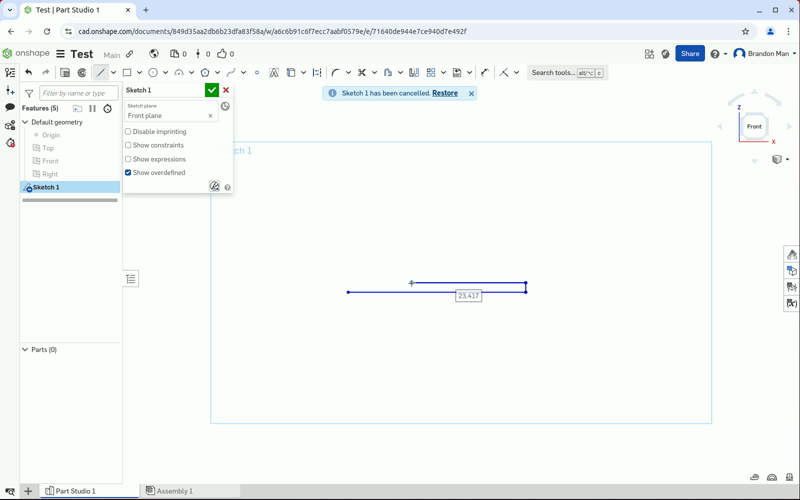
mouse_move(441, 282)
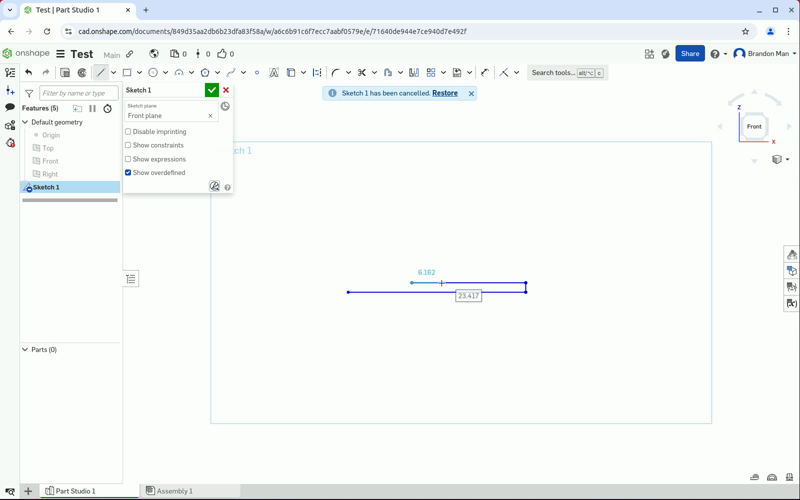
mouse_move(387, 269)
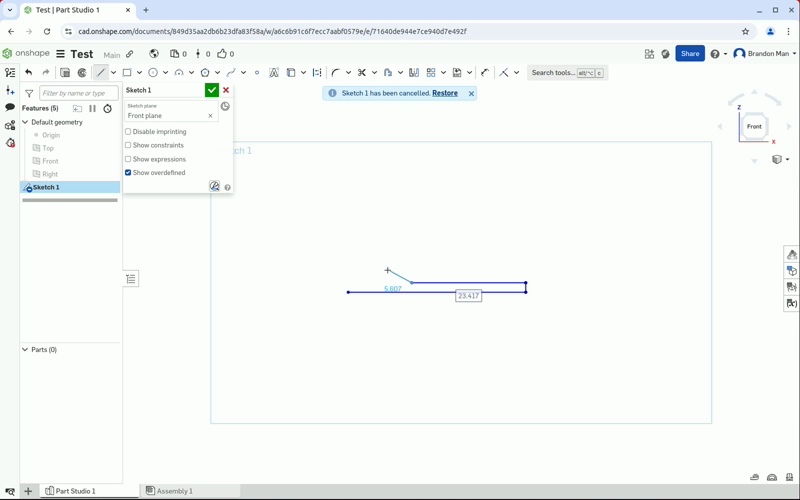
click(387, 269)
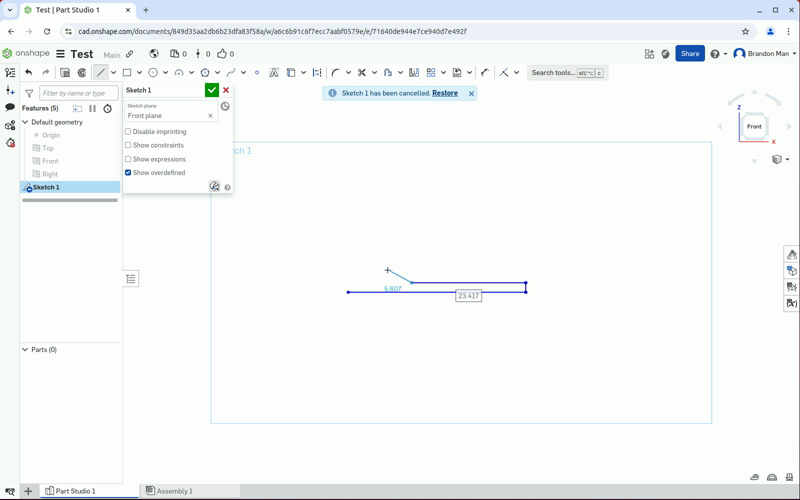
key_up(shift)
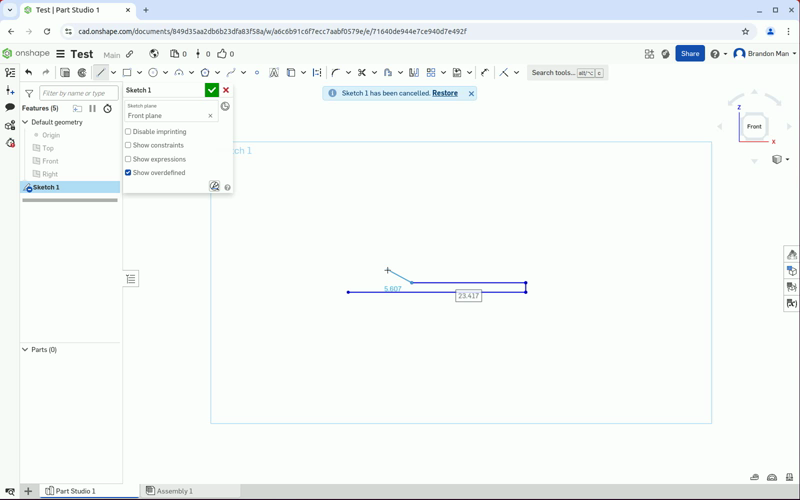
key_down(shift)
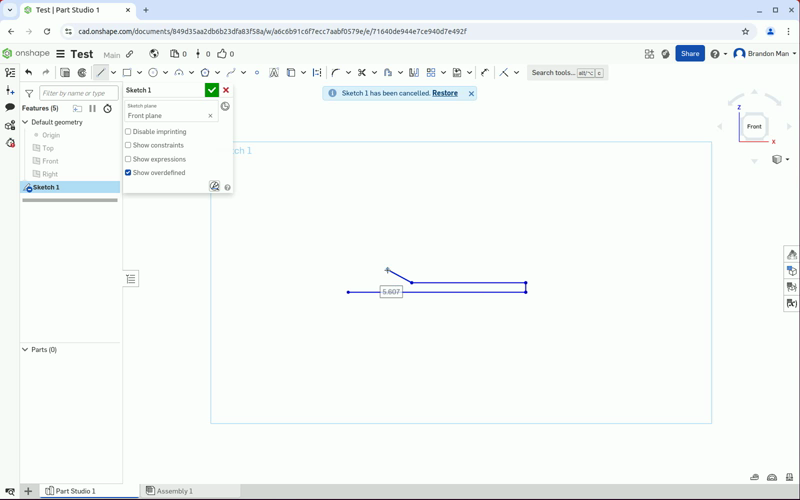
mouse_move(417, 269)
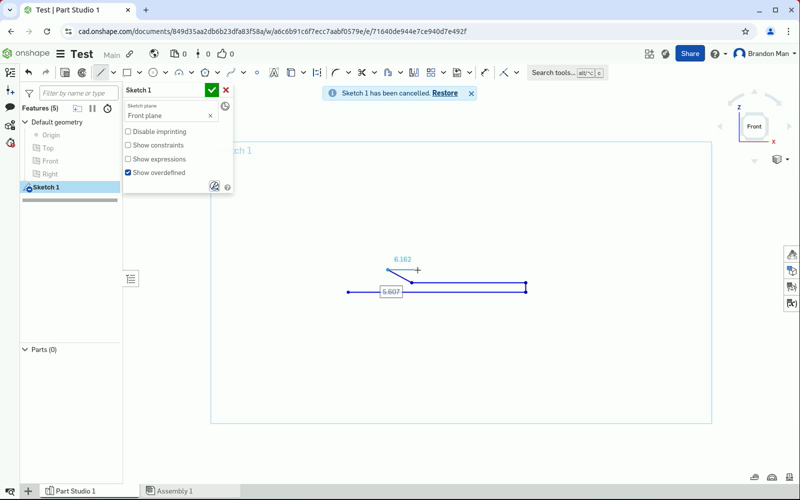
mouse_move(387, 254)
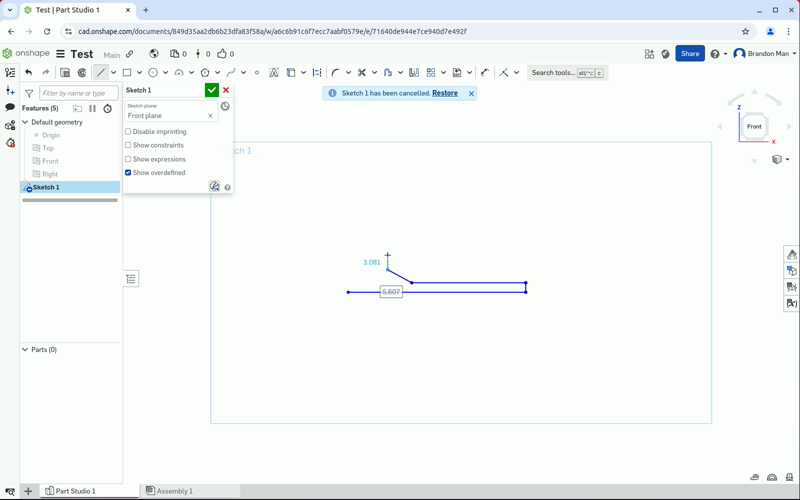
click(387, 254)
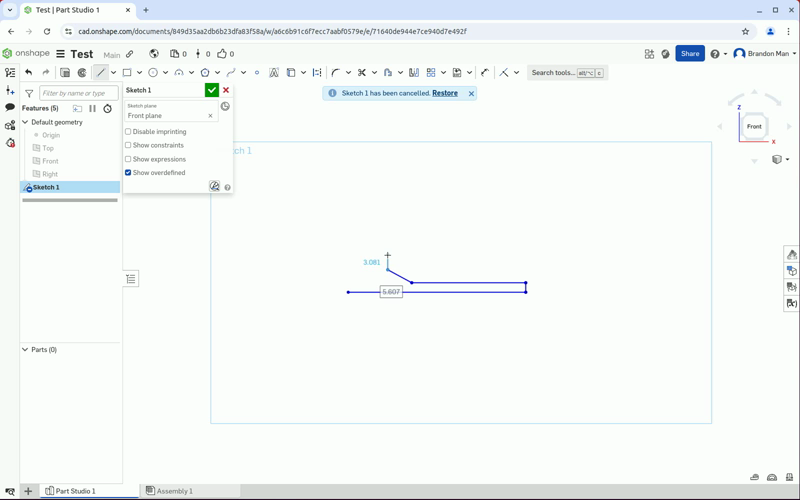
key_up(shift)
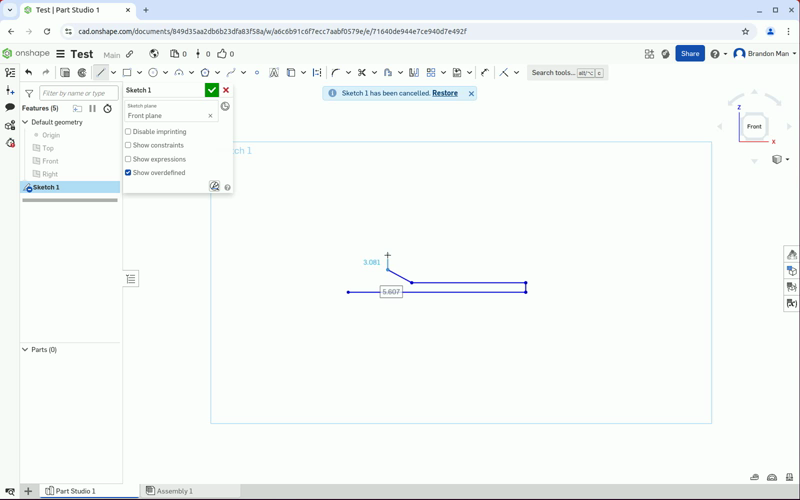
key_down(shift)
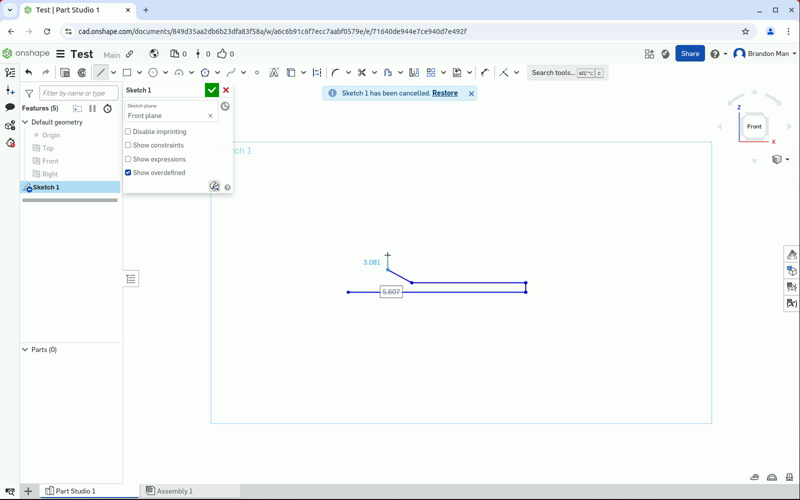
mouse_move(417, 254)
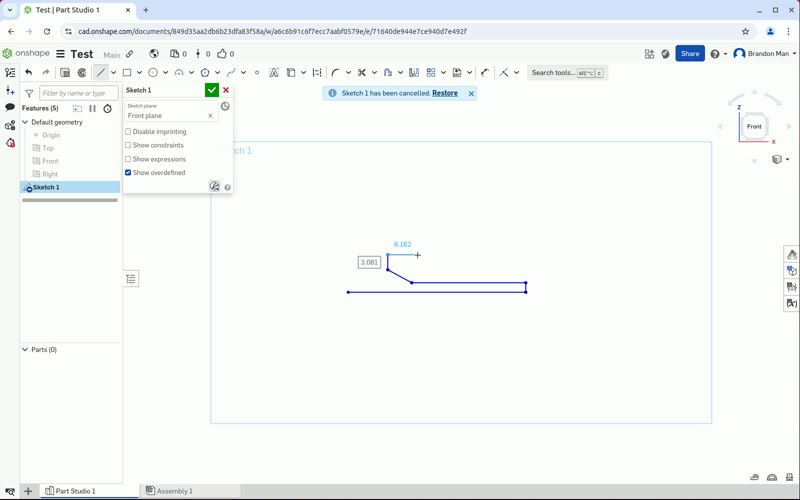
mouse_move(348, 254)
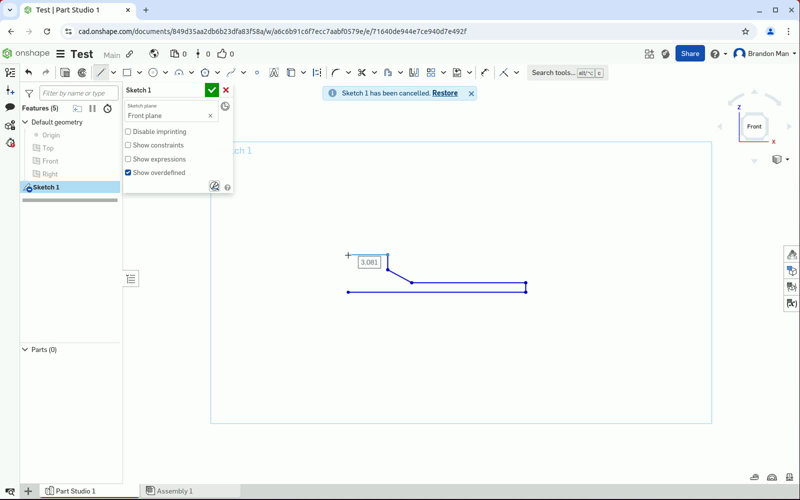
click(348, 254)
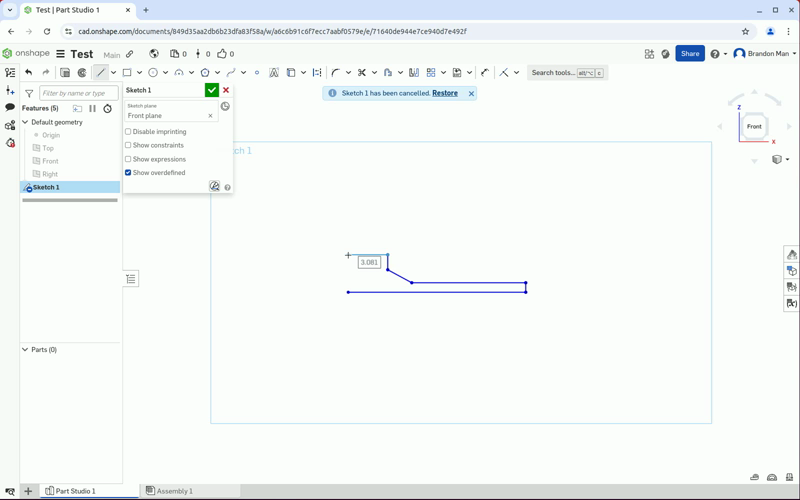
key_up(shift)
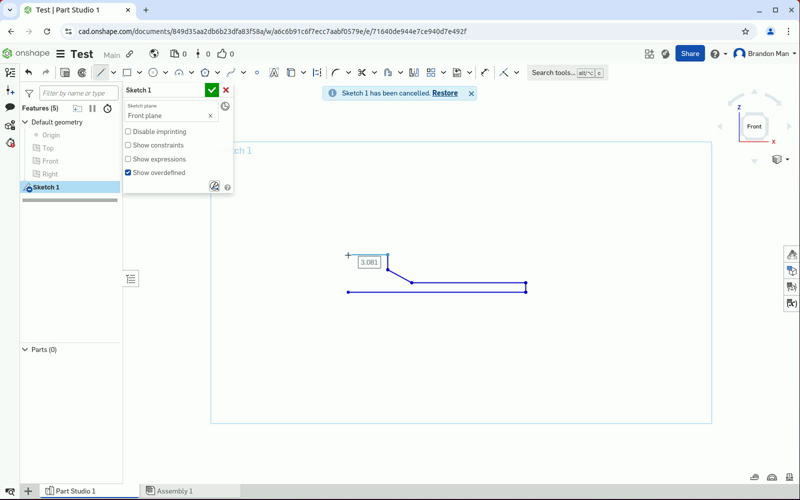
key_down(shift)
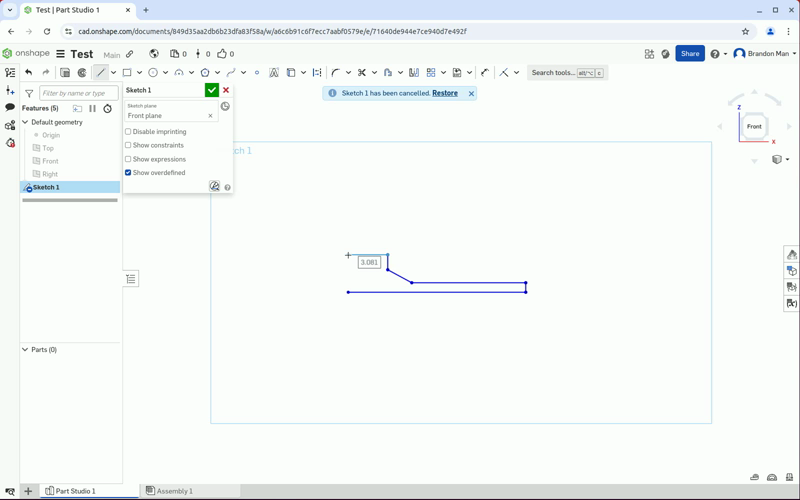
mouse_move(378, 254)
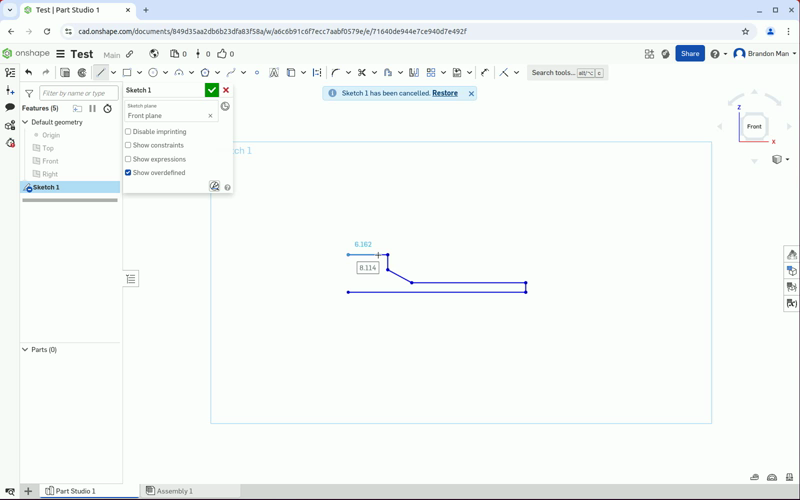
mouse_move(348, 282)
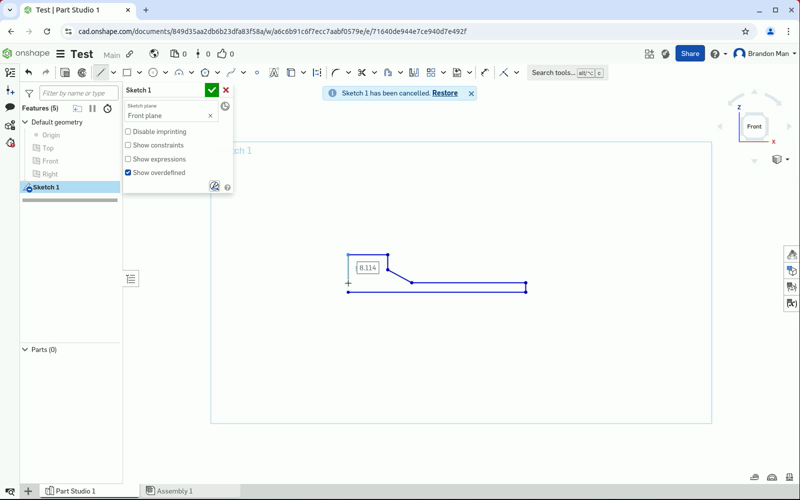
click(348, 282)
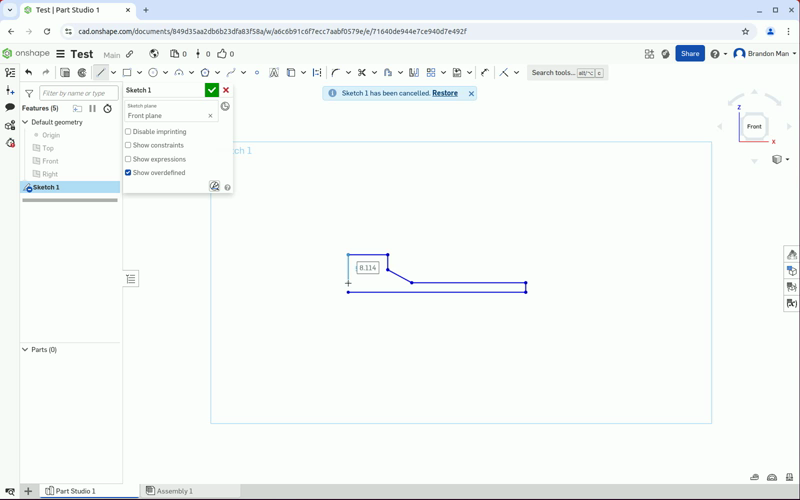
key_up(shift)
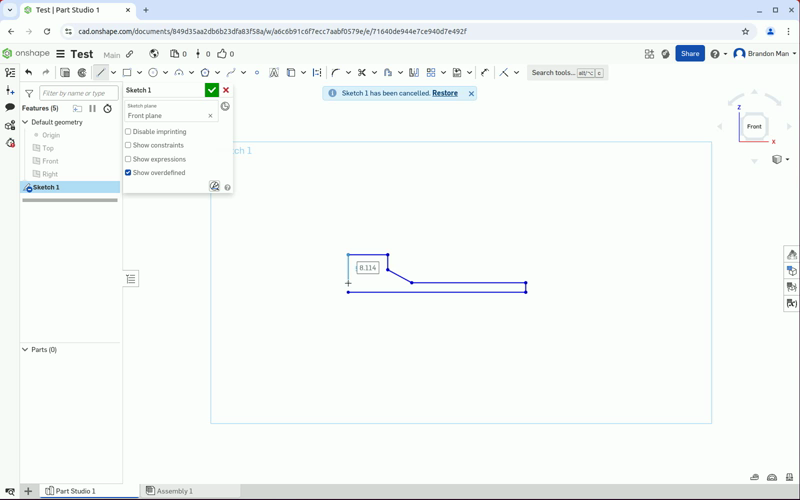
mouse_move(378, 282)
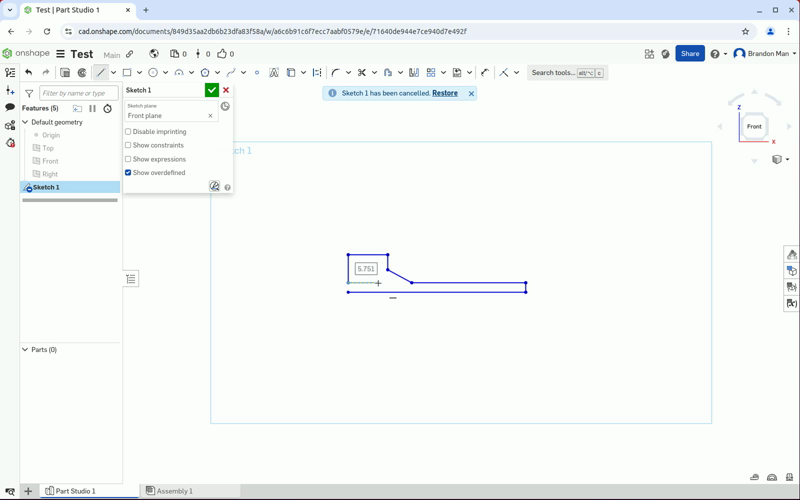
key_down(shift)
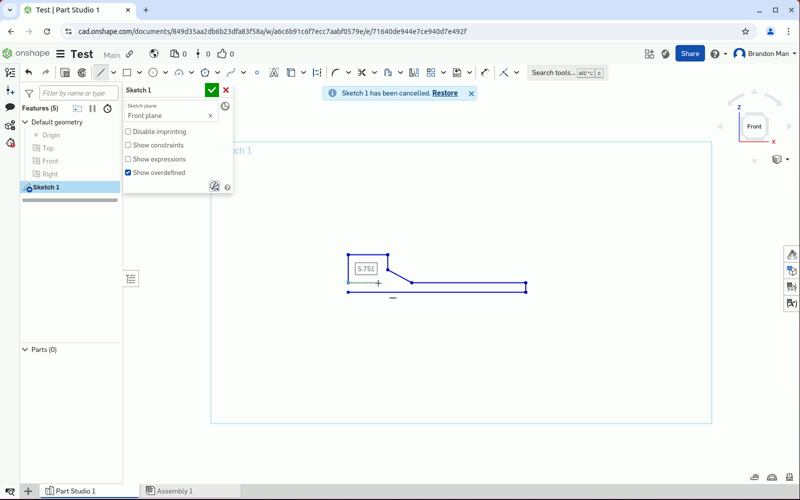
mouse_move(348, 292)
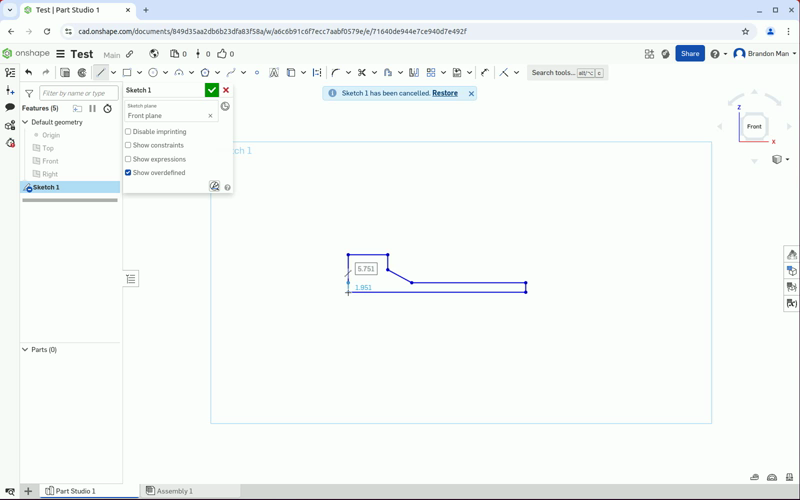
key_up(shift)
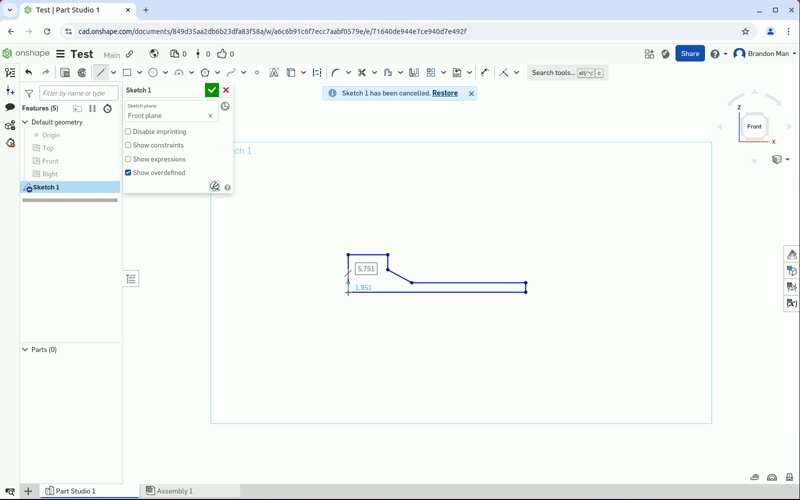
click(348, 292)
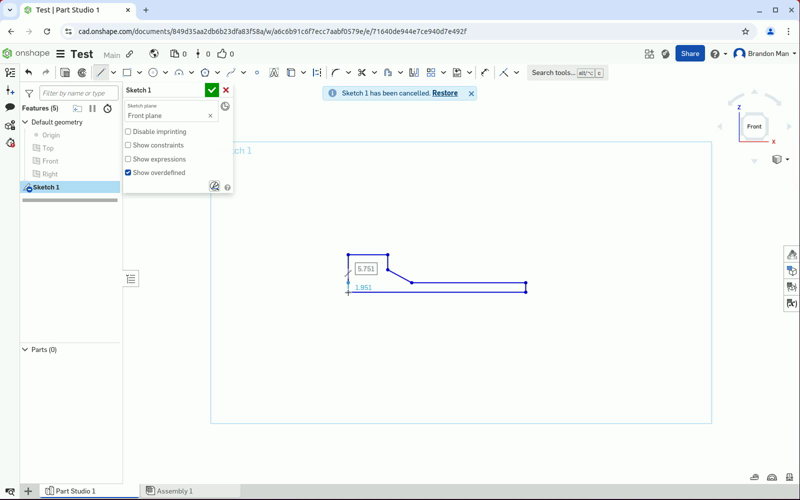
key(esc)
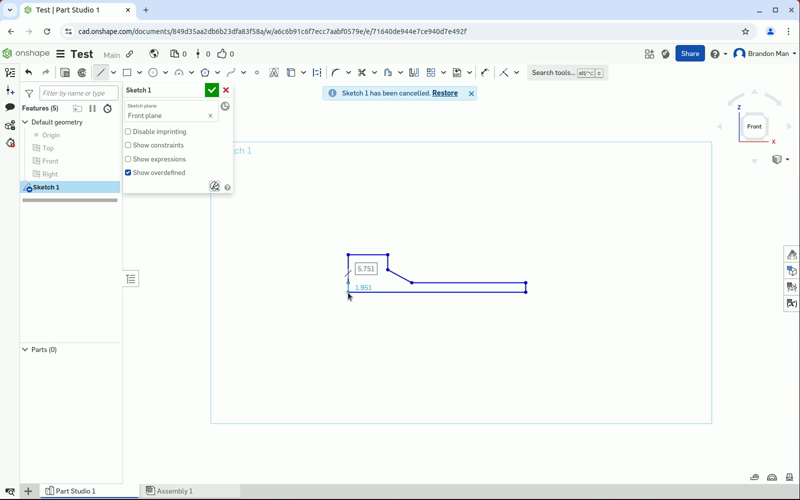
mouse_move(475, 287)
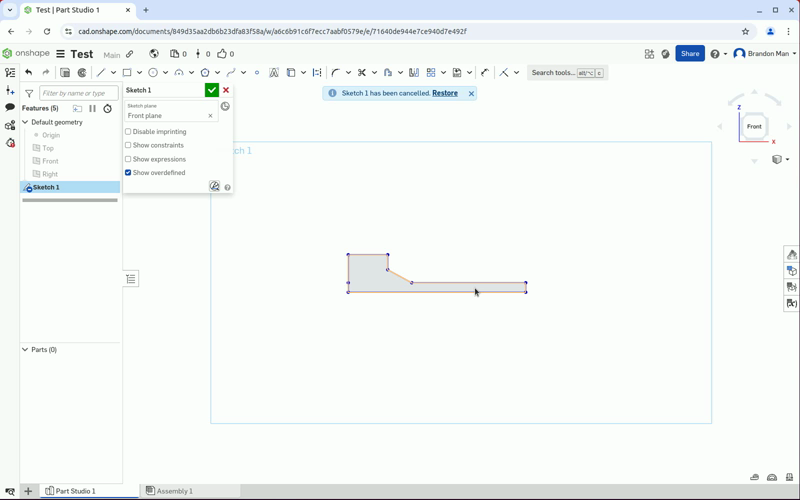
click(475, 287)
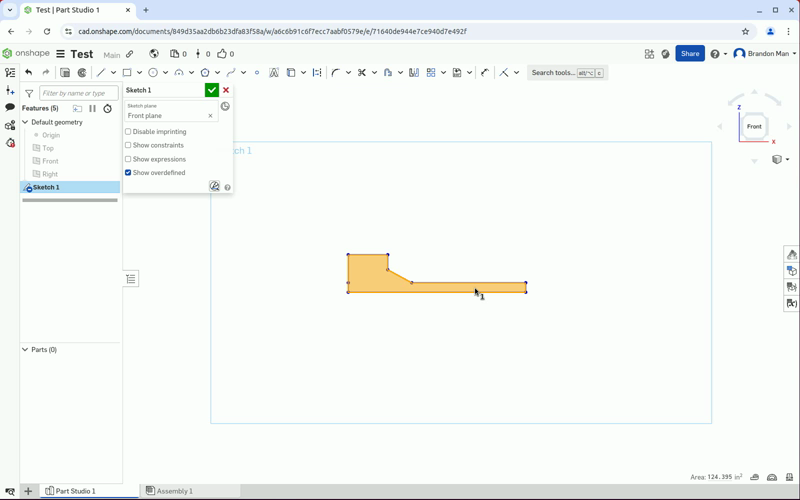
mouse_move(73, 352)
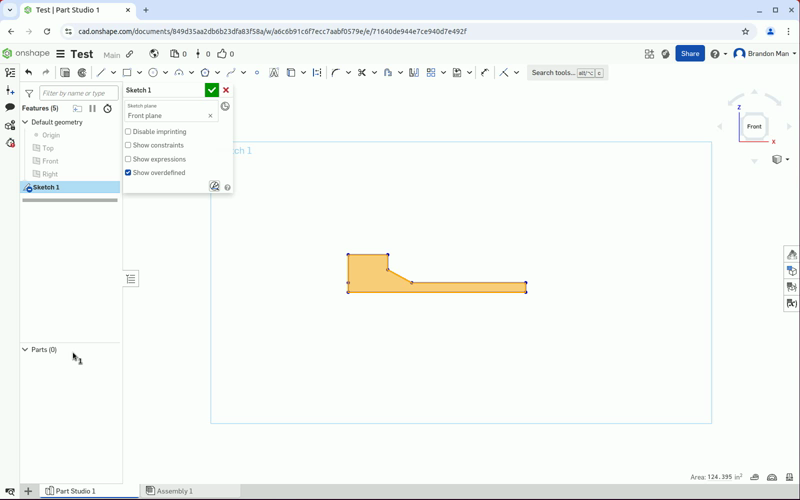
key(shift+y)
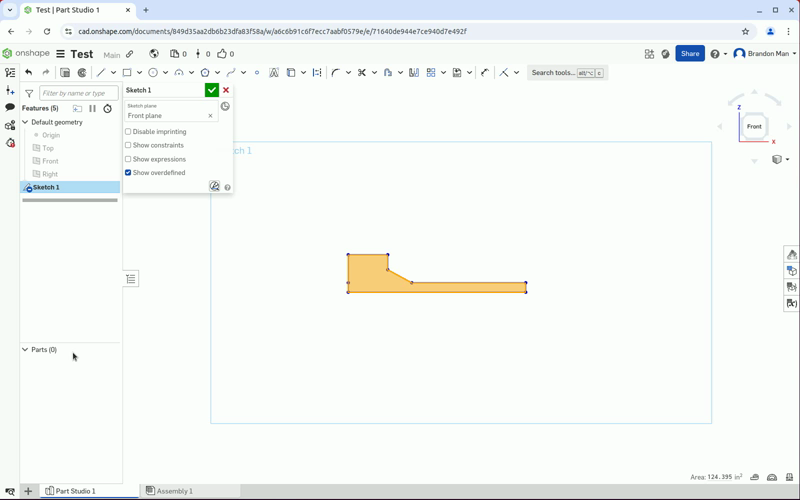
key(shift+e)
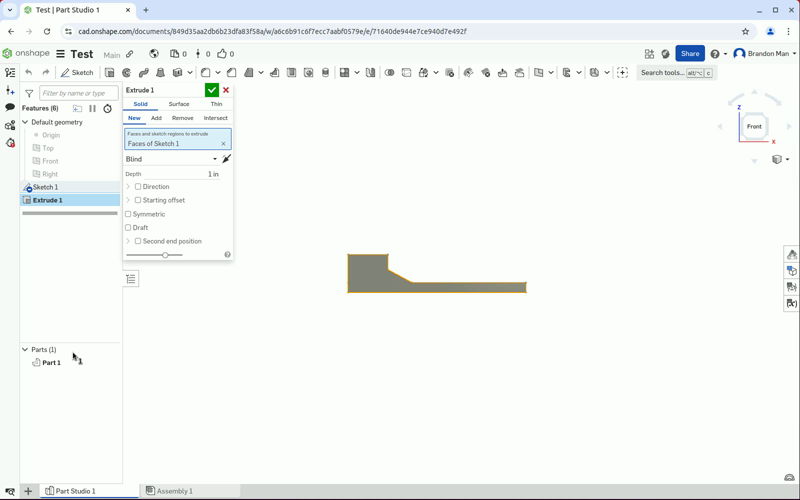
mouse_move(143, 106)
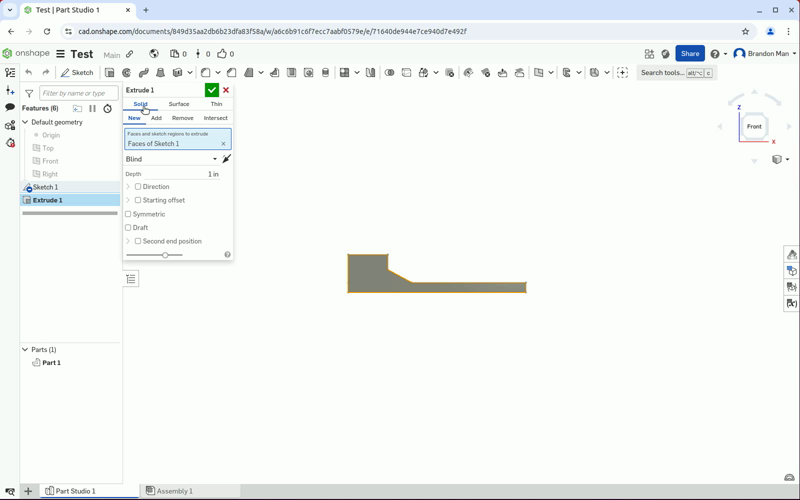
click(143, 106)
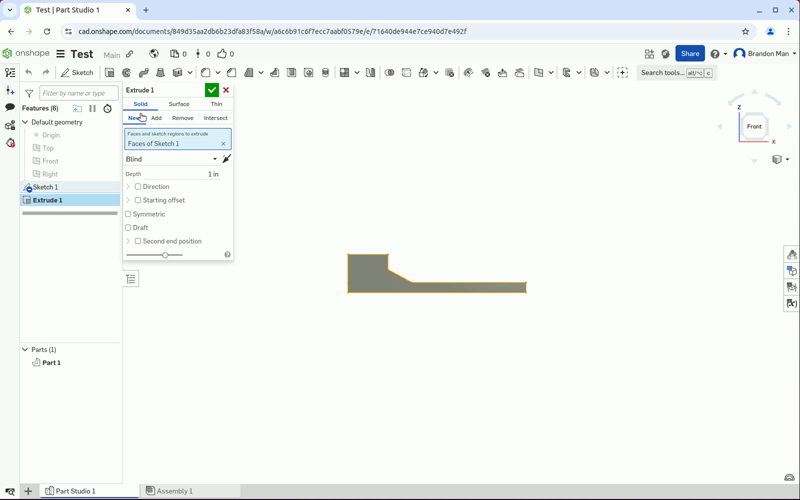
mouse_move(137, 120)
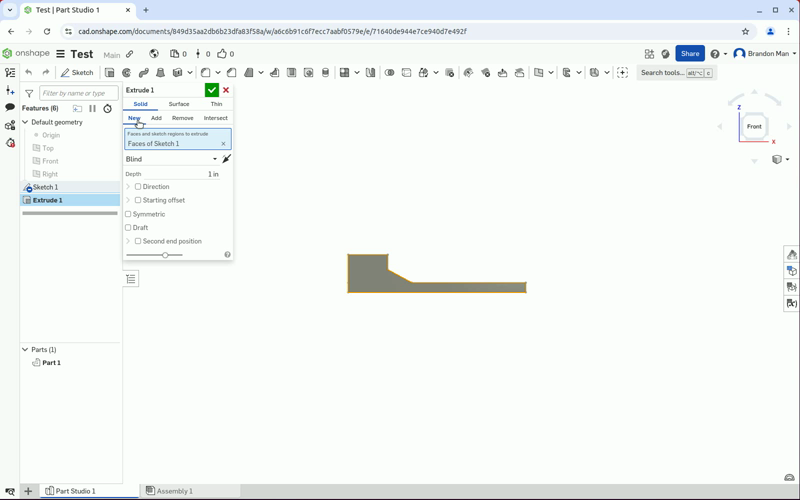
click(137, 120)
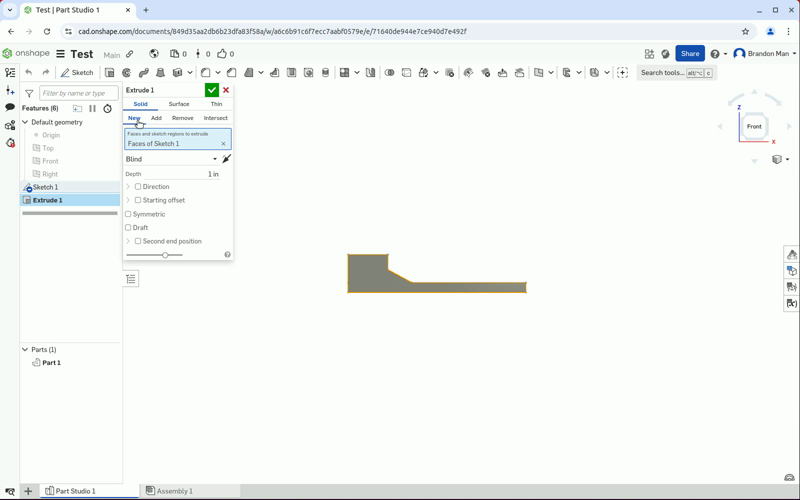
key(tab, 4)
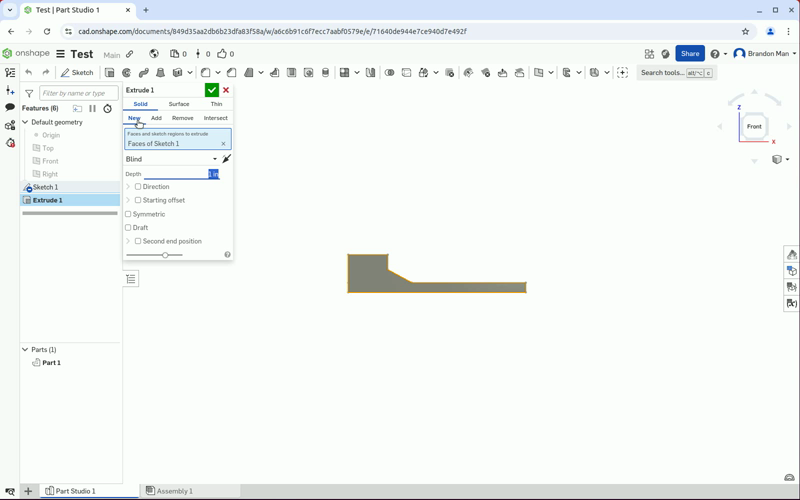
text(7.703)
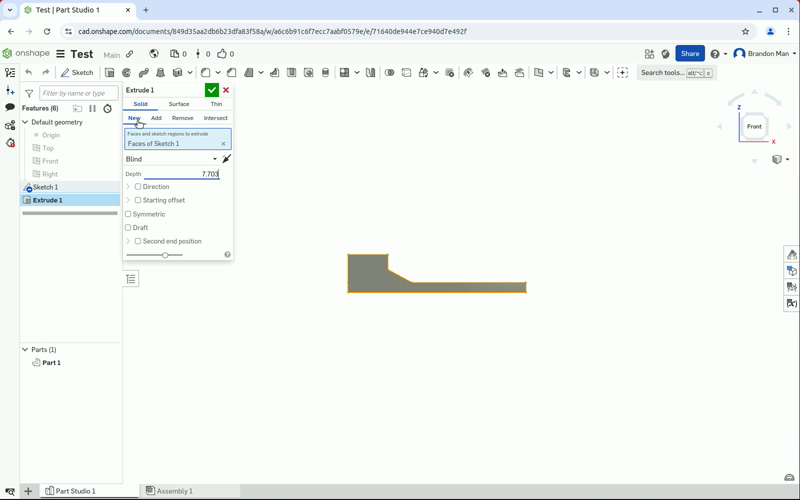
key(enter)
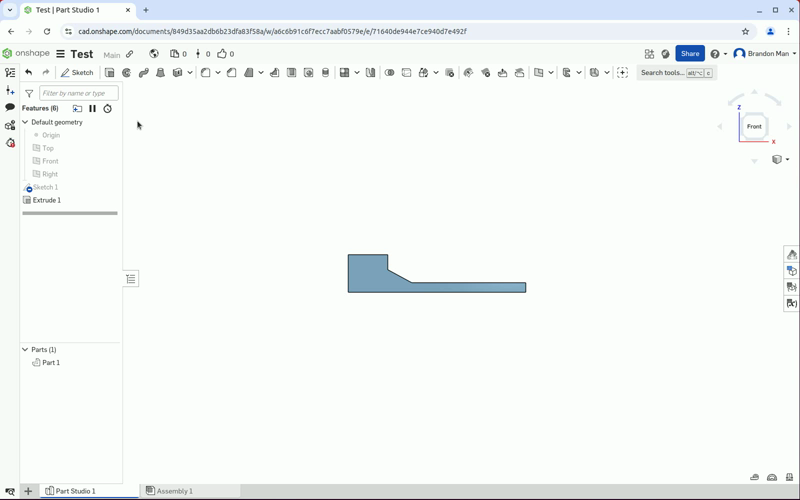
key(shift+h)
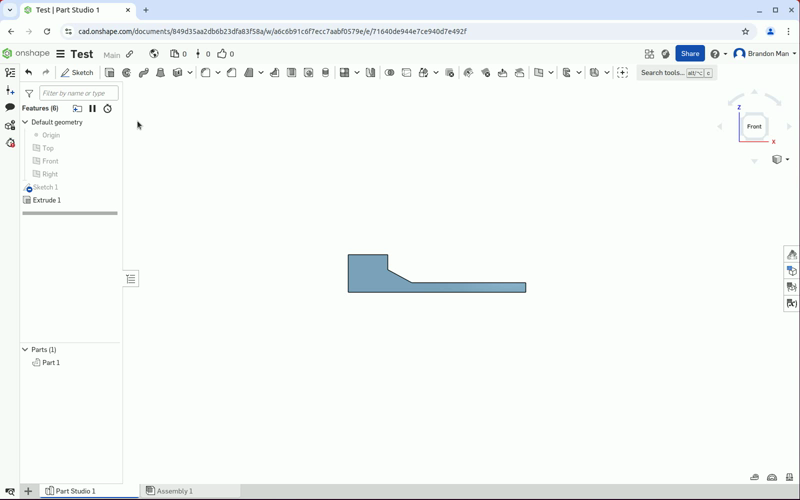
key(shift+h)
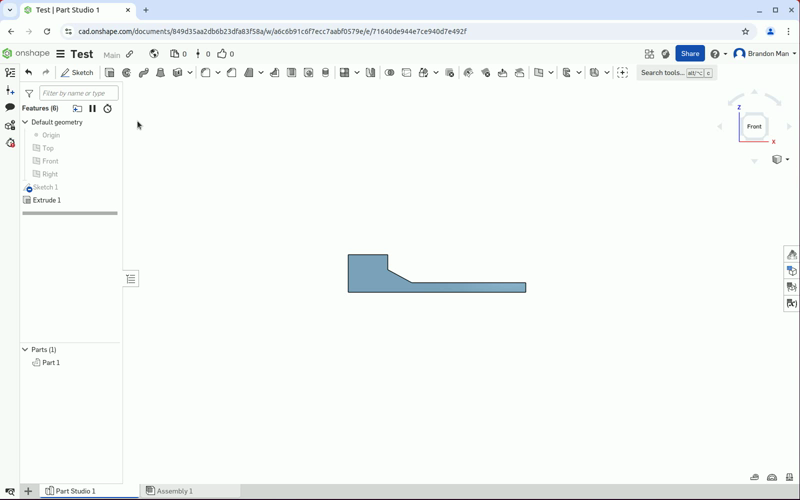
mouse_move(73, 189)
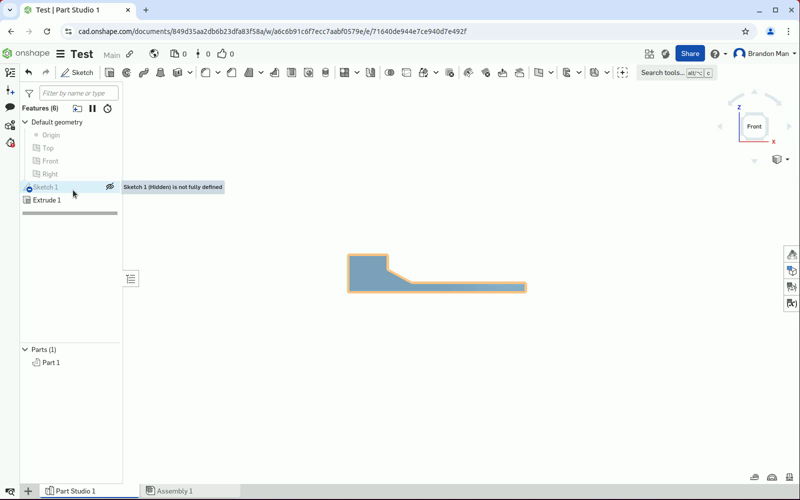
click(73, 189)
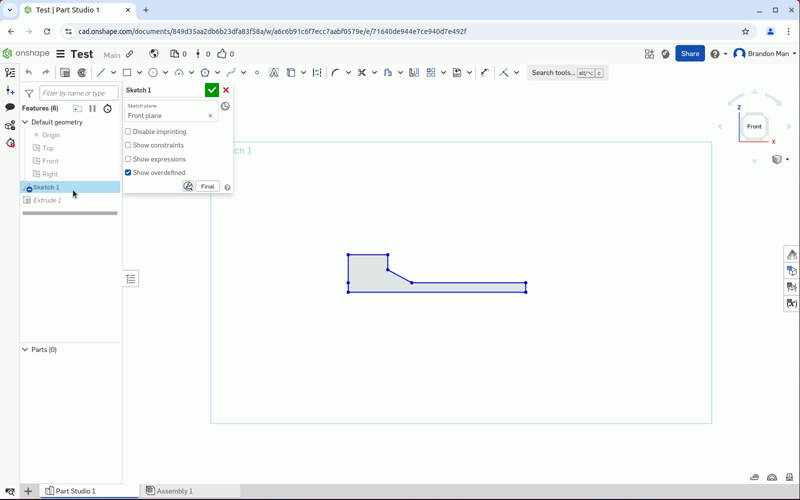
mouse_move(229, 92)
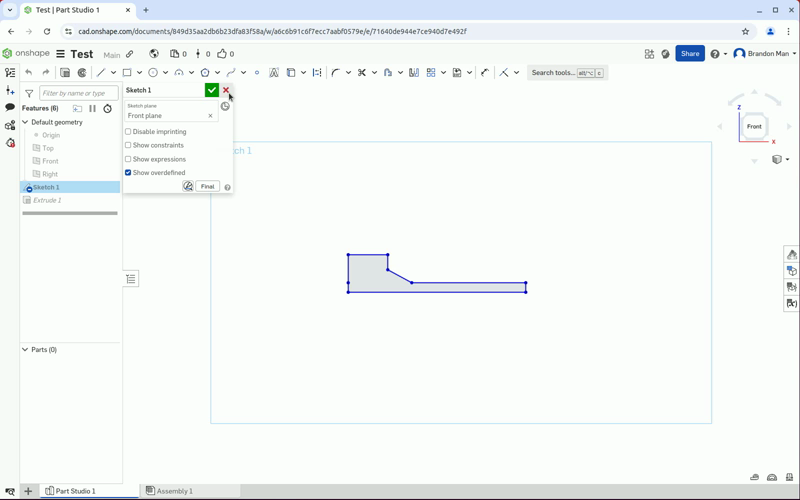
click(229, 92)
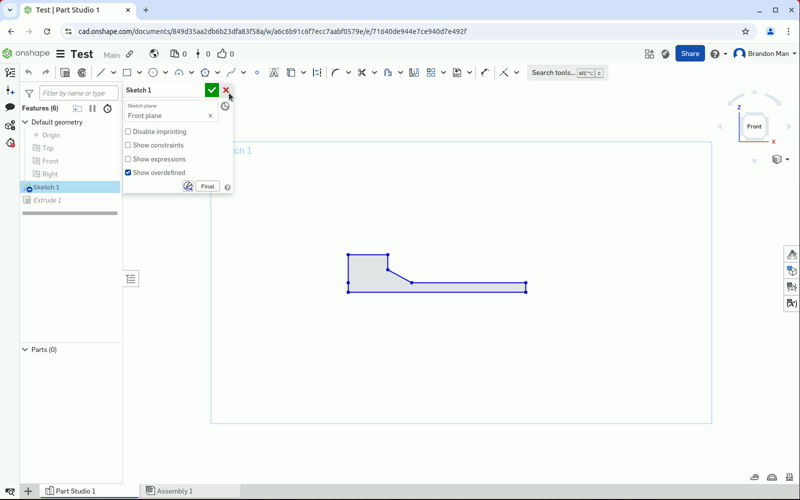
key(shift+s)
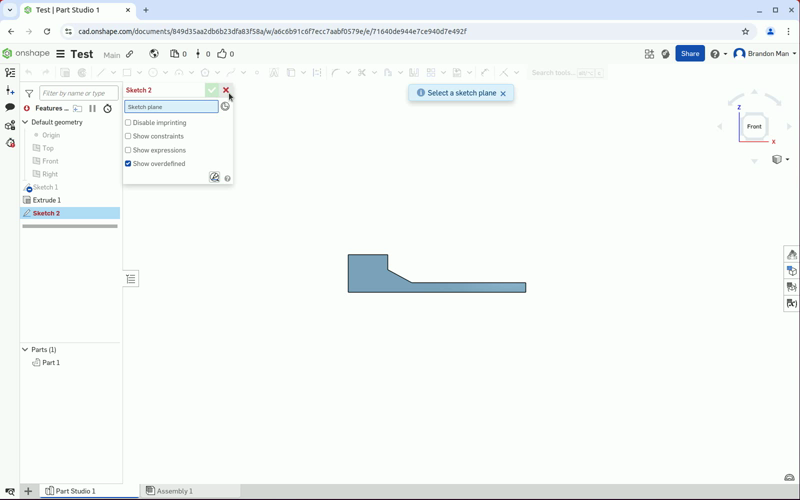
mouse_move(73, 163)
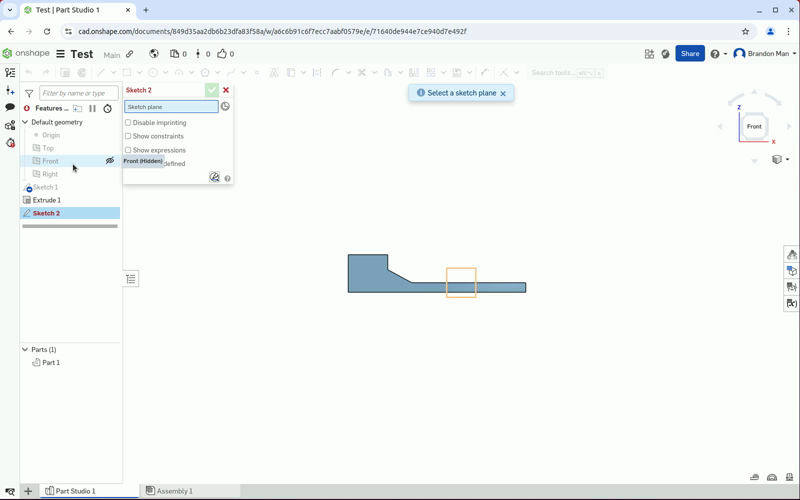
click(73, 163)
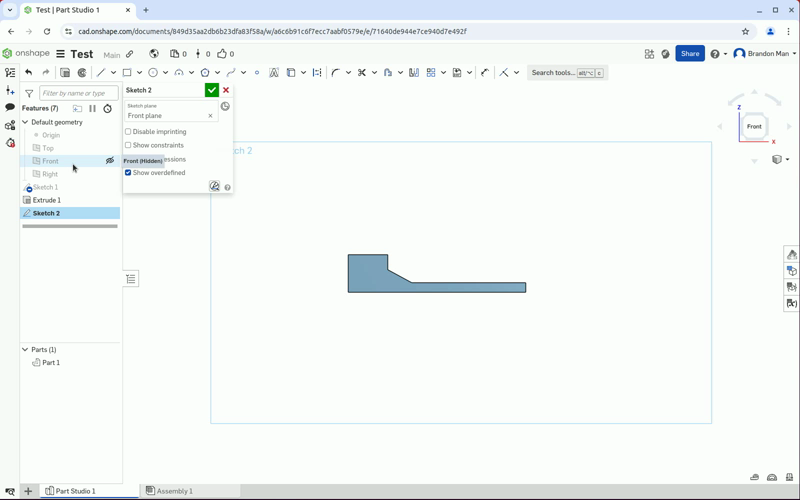
mouse_move(73, 352)
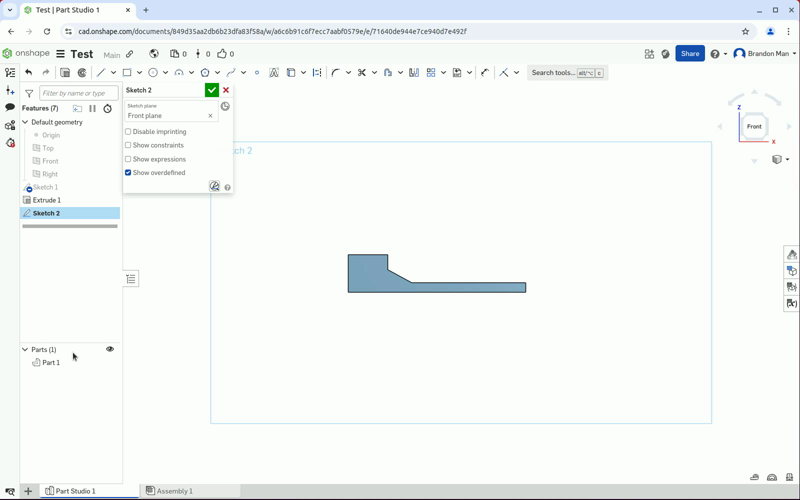
key(y)
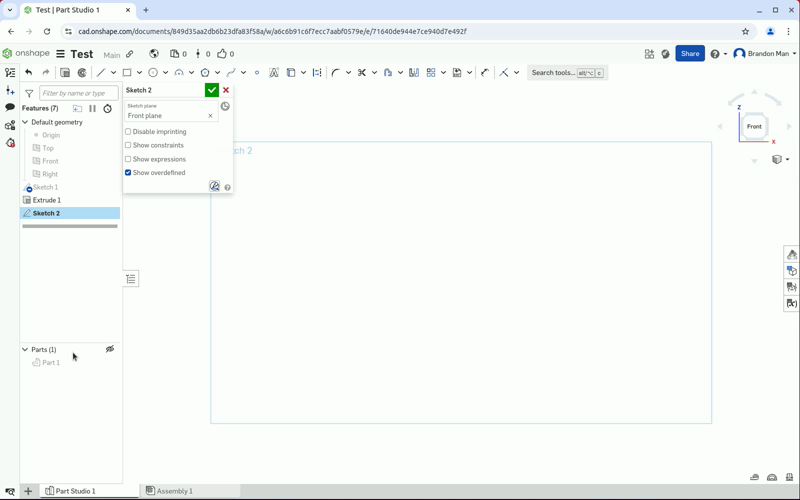
key(l)
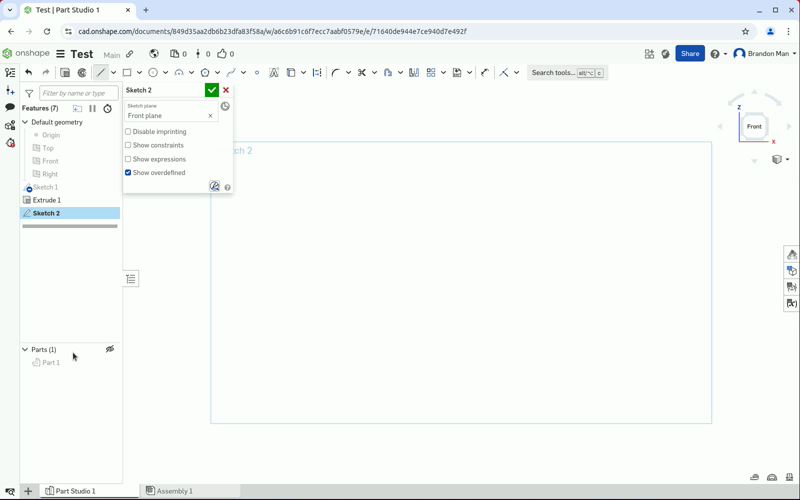
key_down(shift)
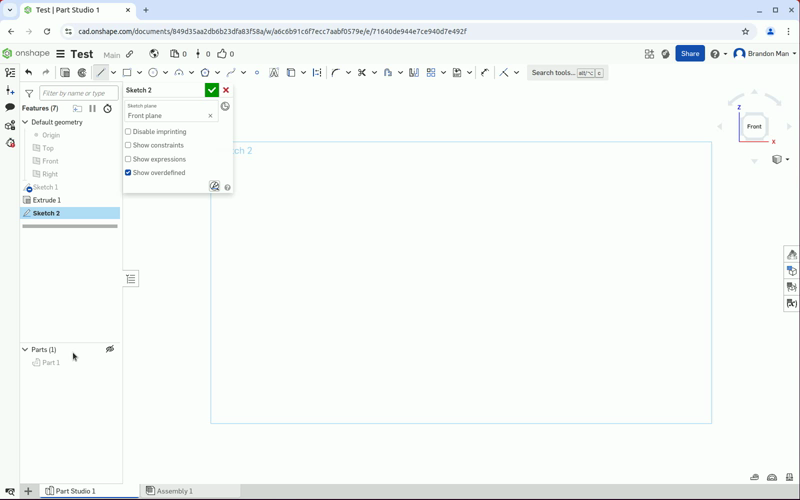
mouse_move(556, 292)
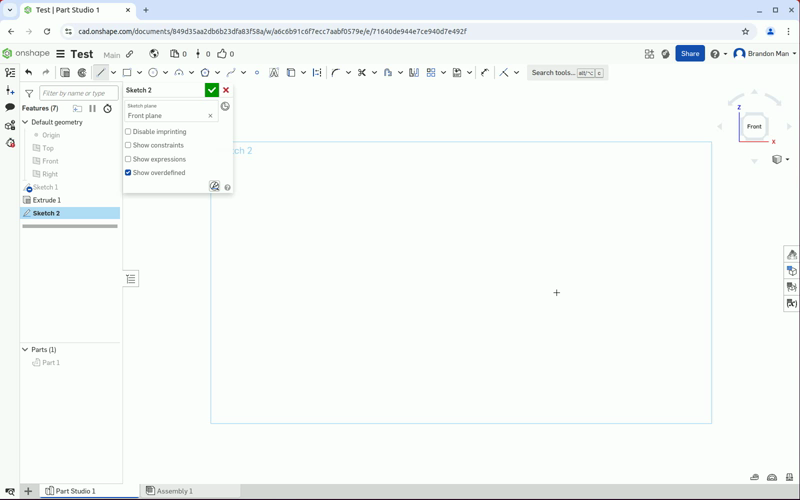
click(556, 292)
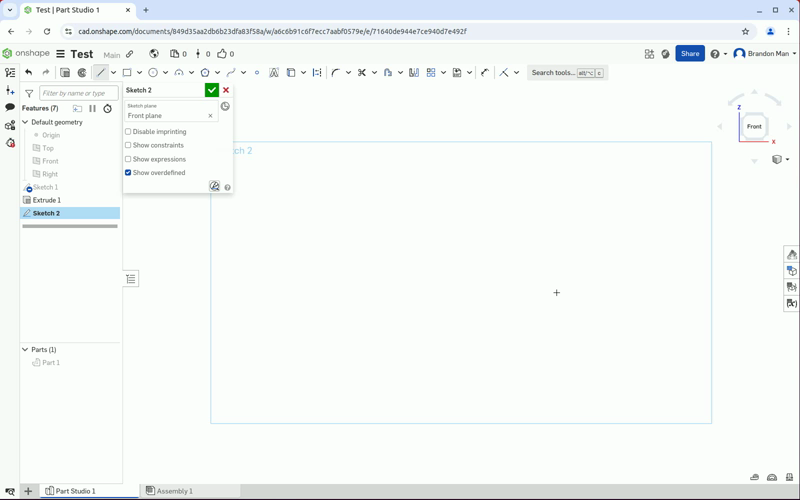
key_up(shift)
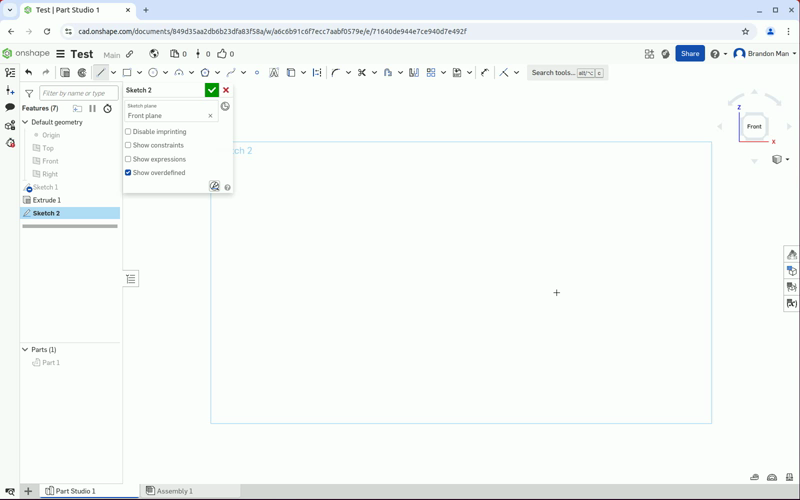
key_down(shift)
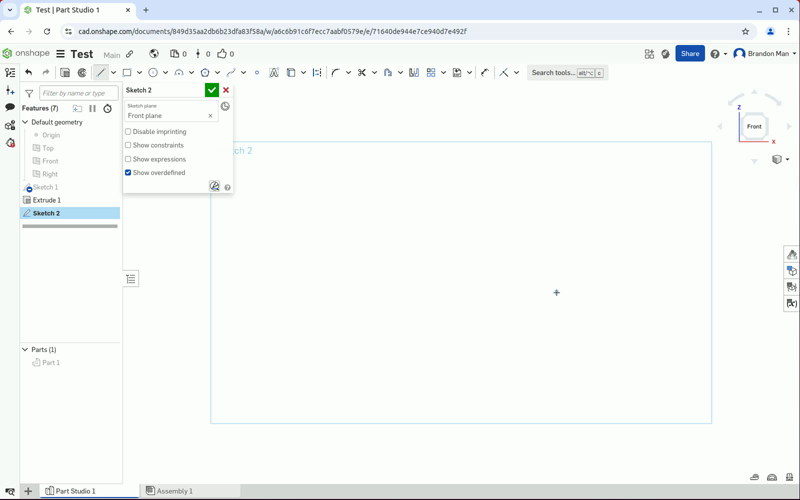
mouse_move(586, 292)
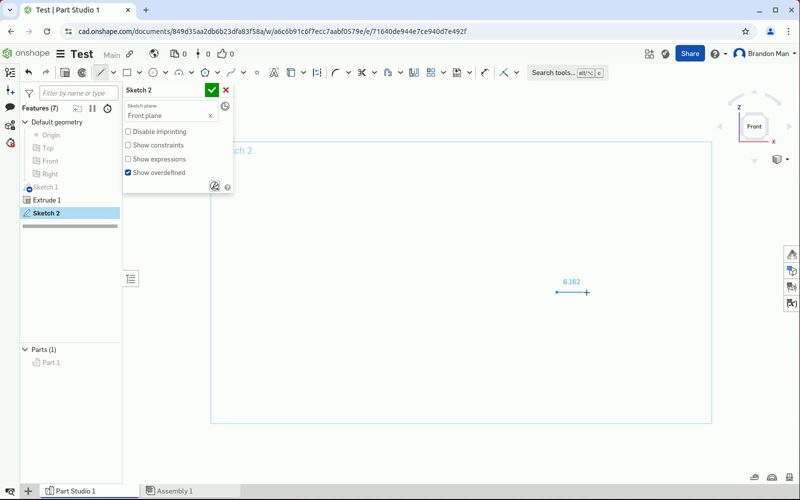
mouse_move(570, 292)
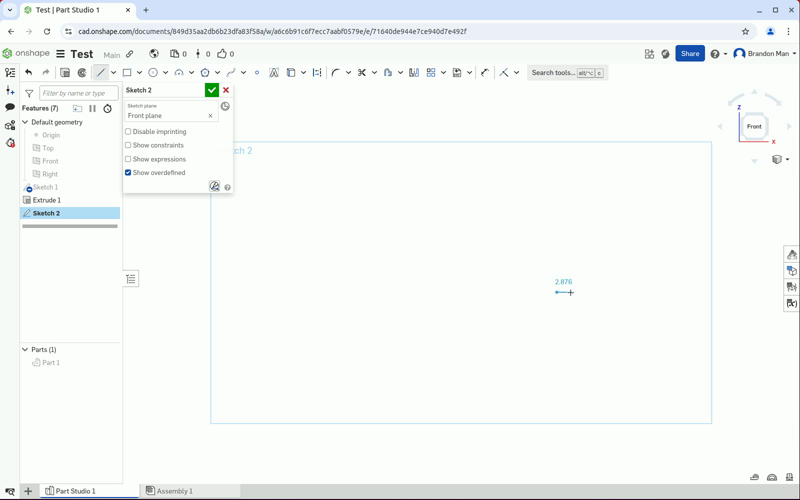
click(570, 292)
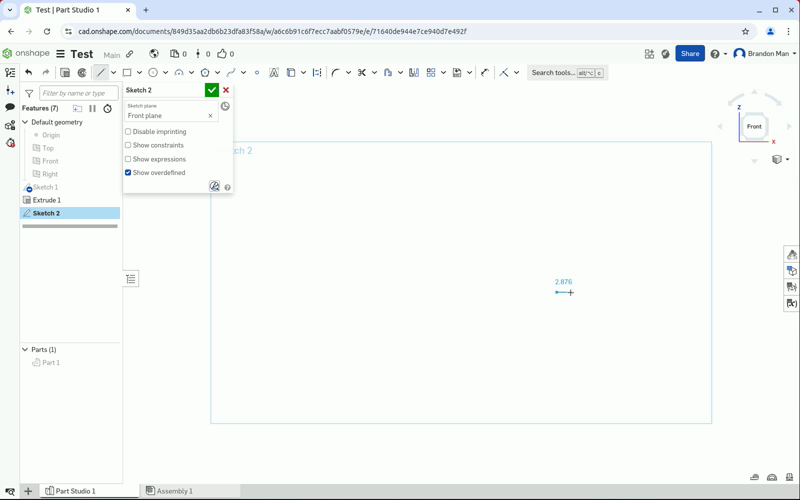
key_up(shift)
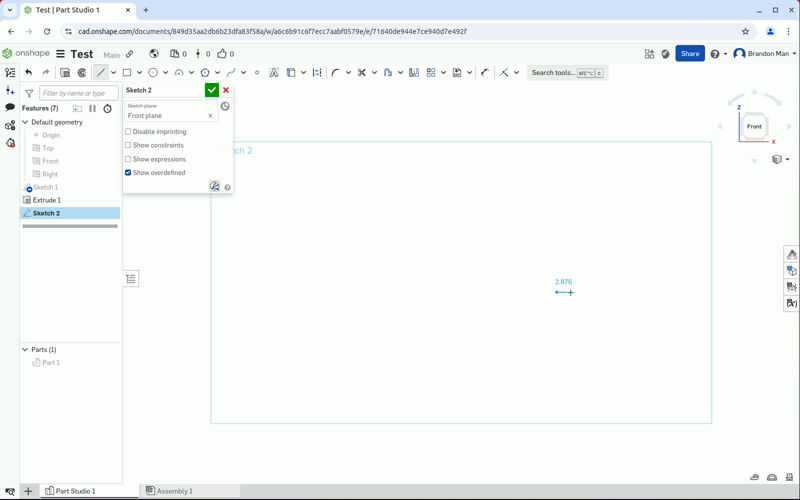
key_down(shift)
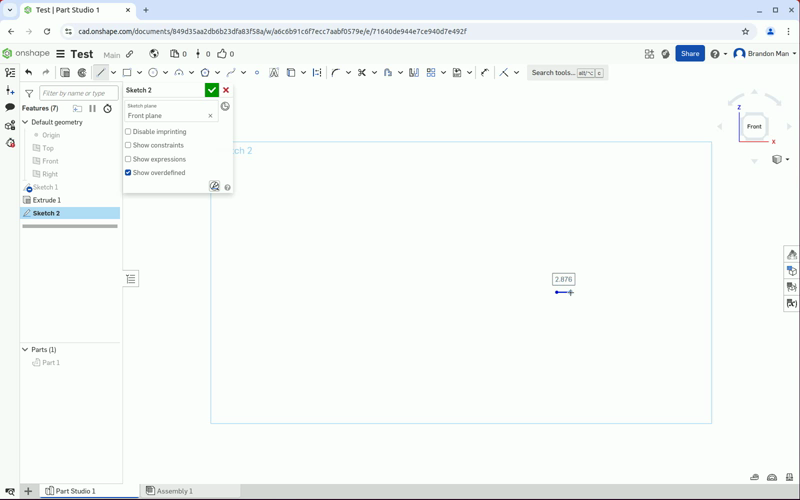
mouse_move(589, 292)
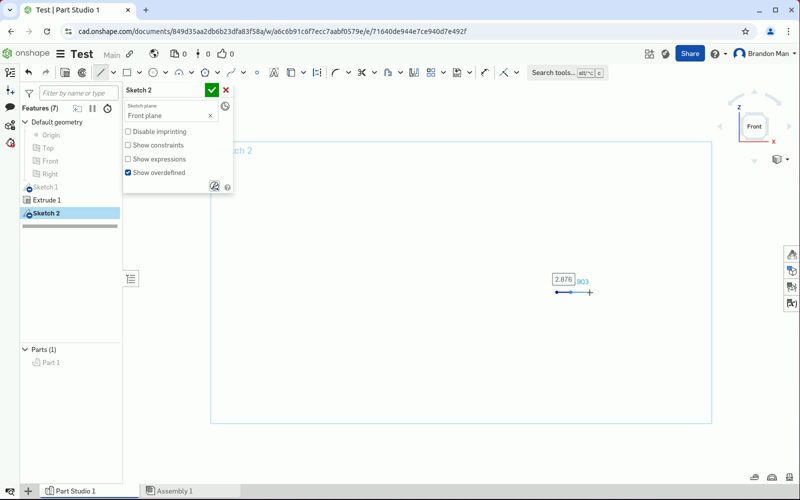
mouse_move(570, 282)
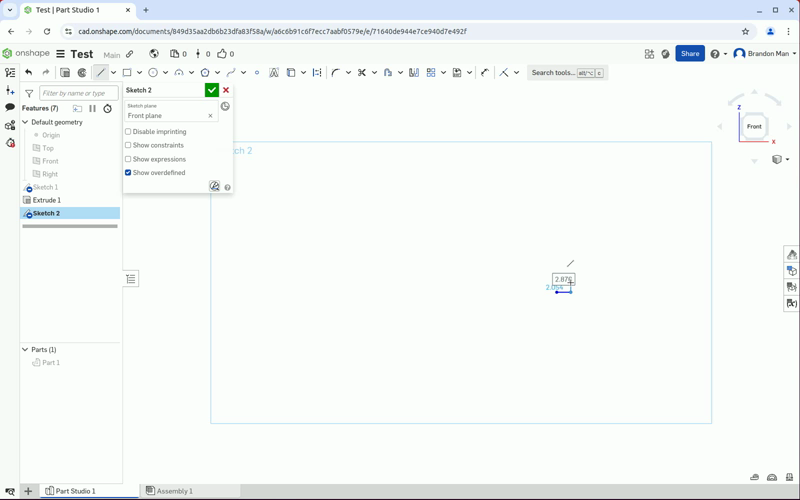
click(570, 282)
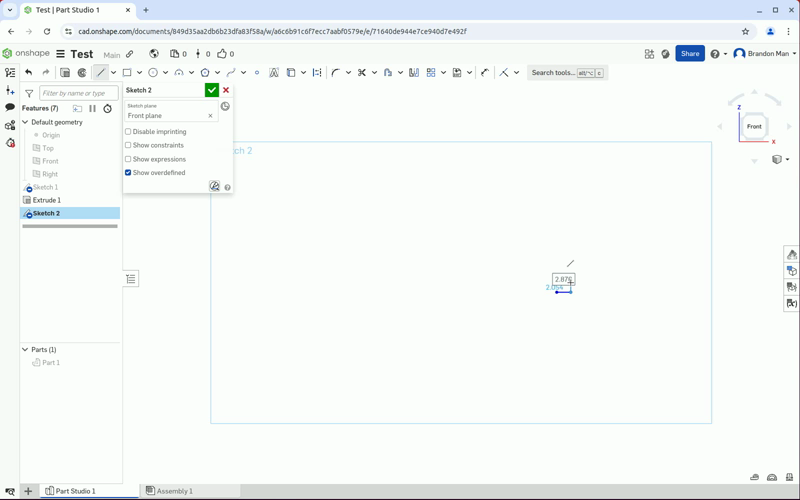
key_up(shift)
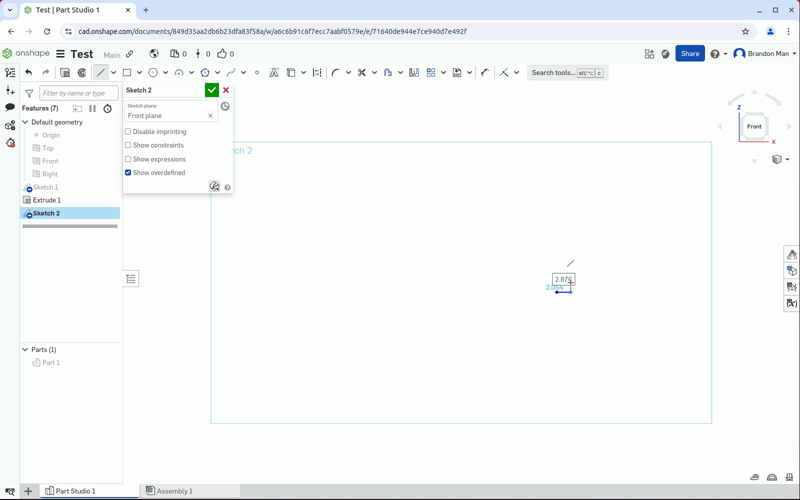
key_down(shift)
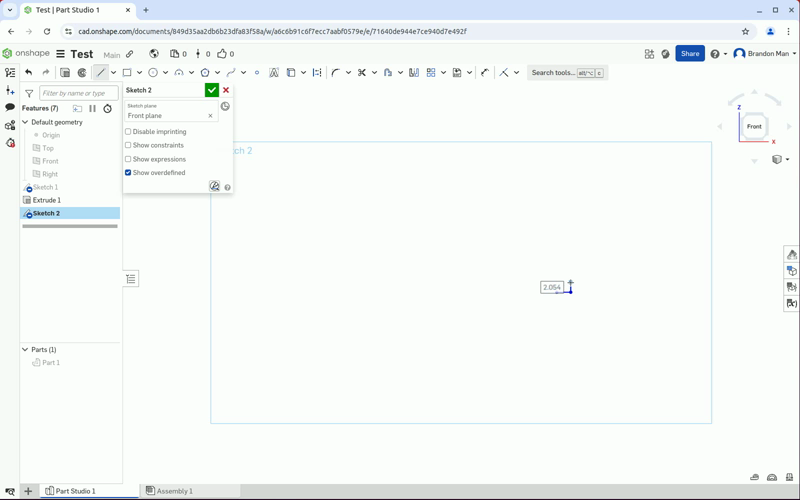
mouse_move(589, 282)
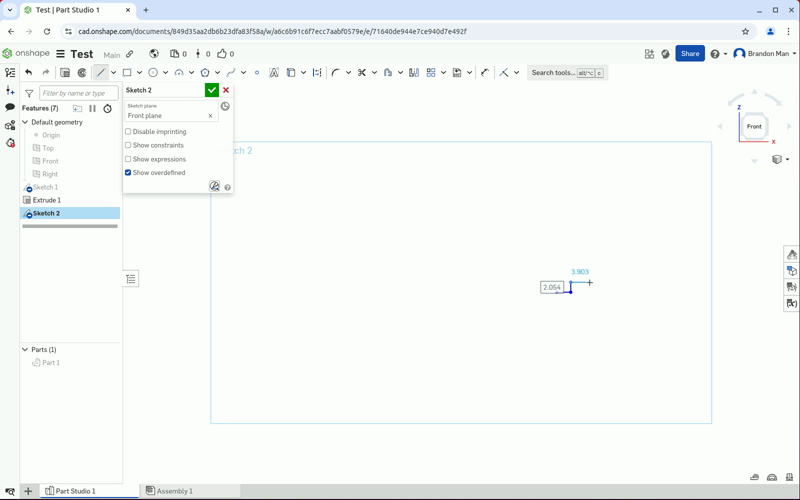
mouse_move(556, 282)
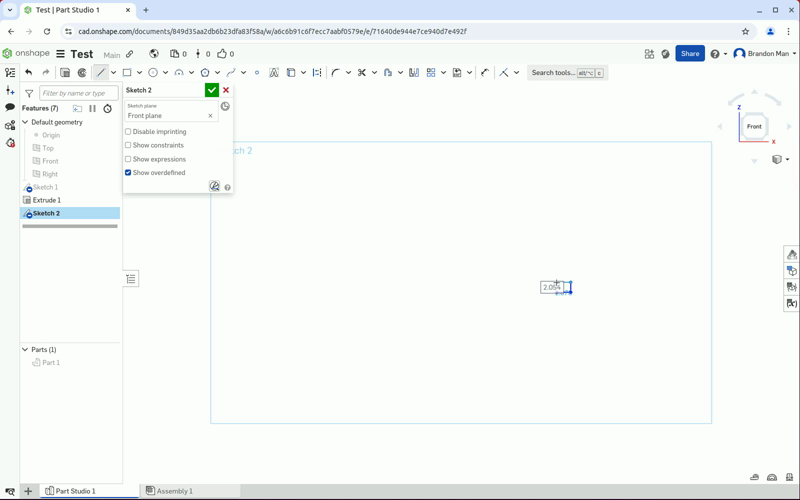
click(556, 282)
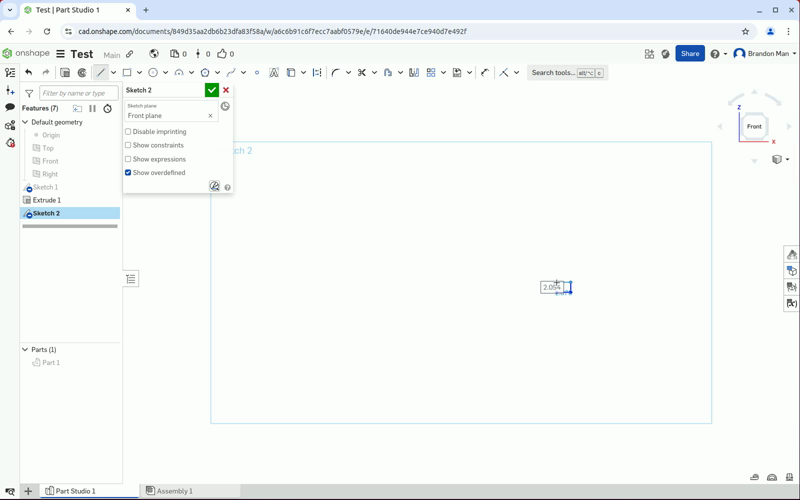
key_up(shift)
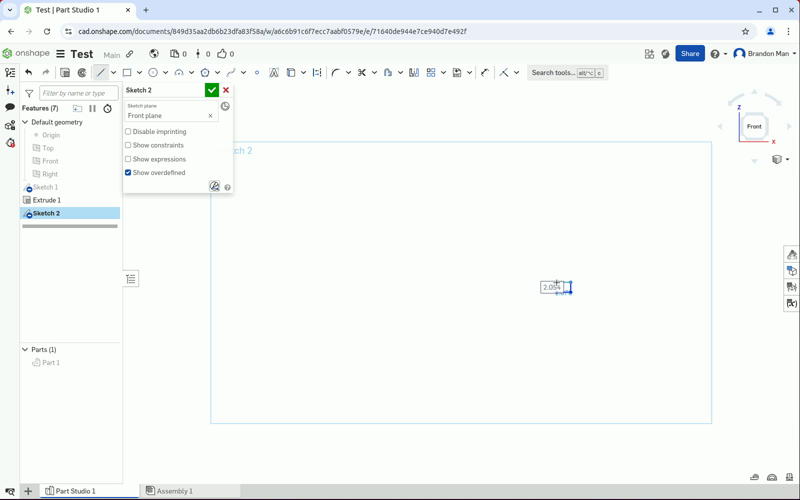
mouse_move(586, 282)
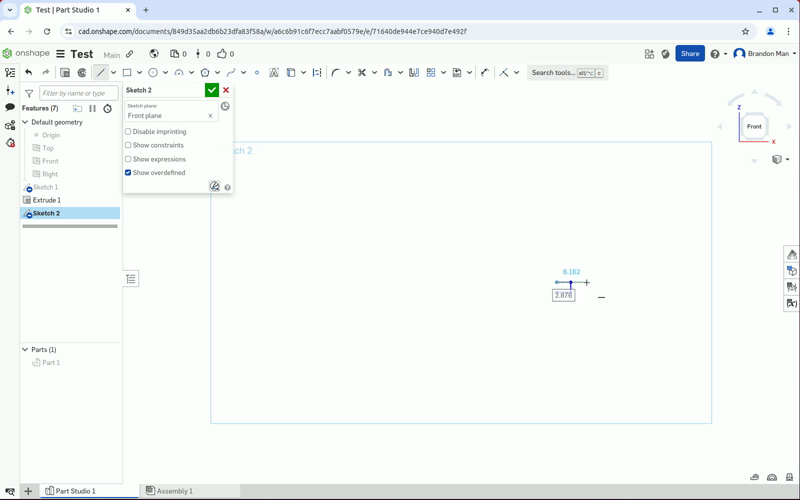
key_down(shift)
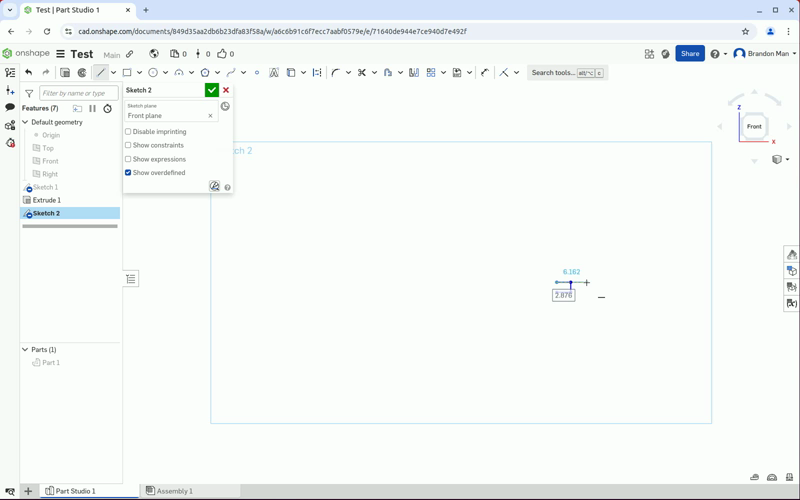
mouse_move(556, 292)
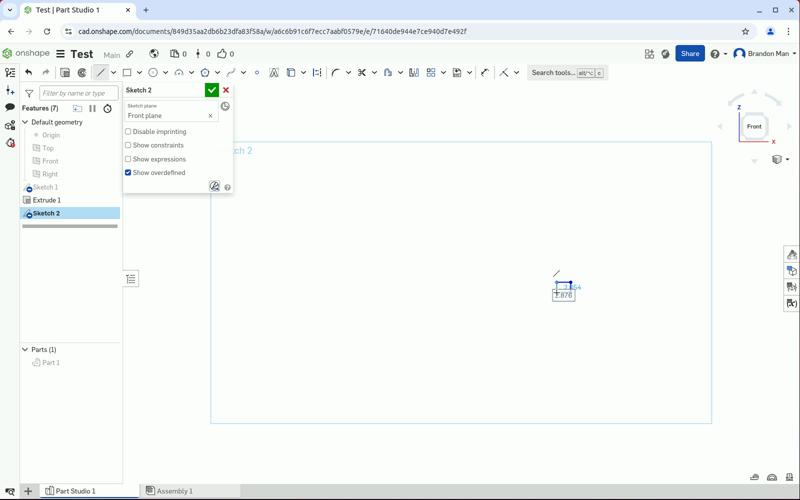
key_up(shift)
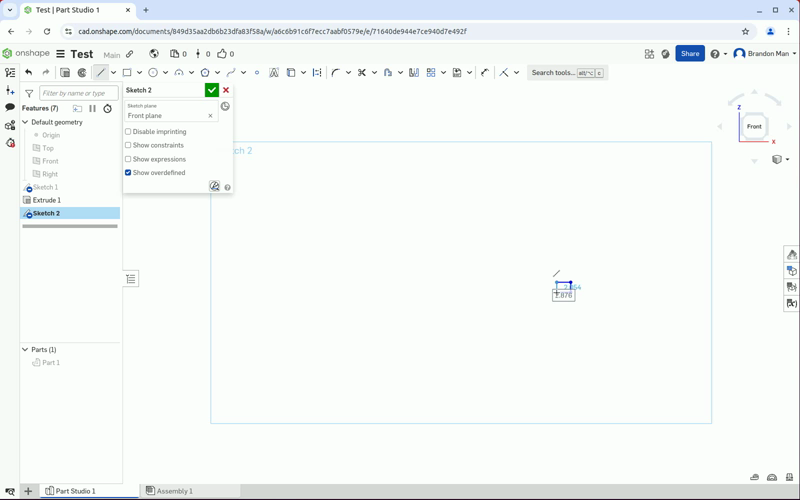
click(556, 292)
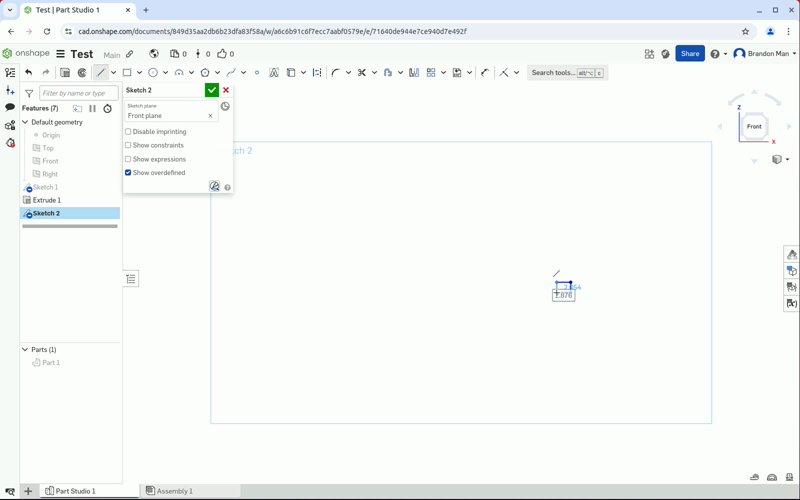
key(esc)
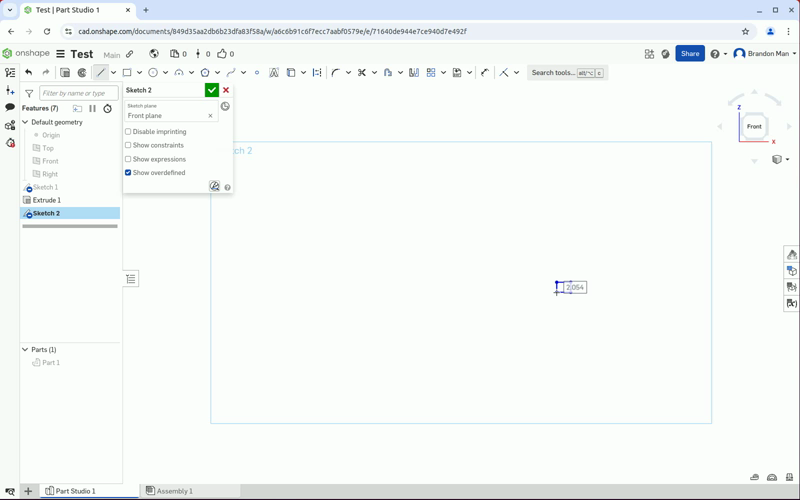
mouse_move(569, 291)
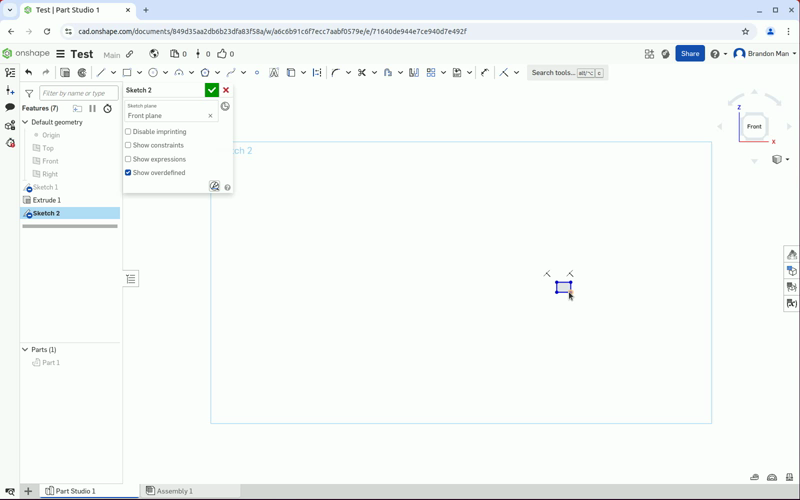
scroll(6)
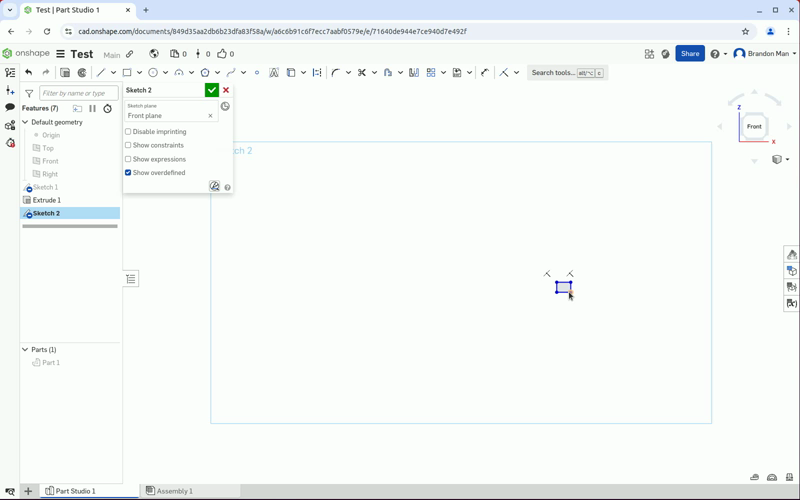
scroll(6)
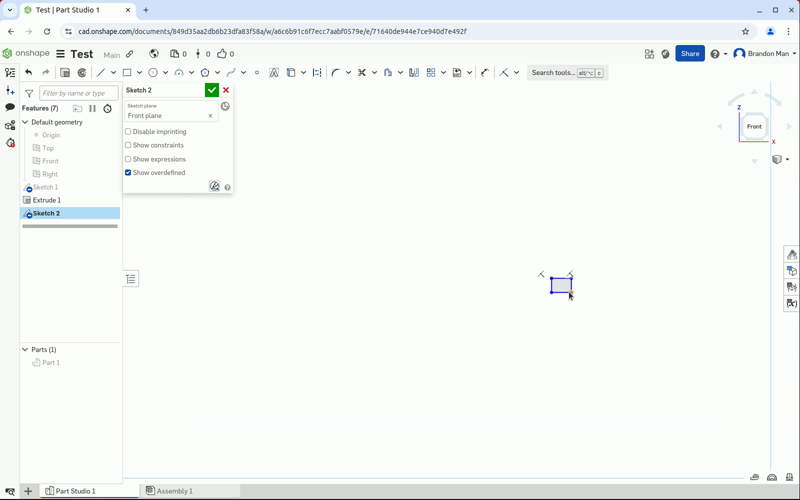
scroll(6)
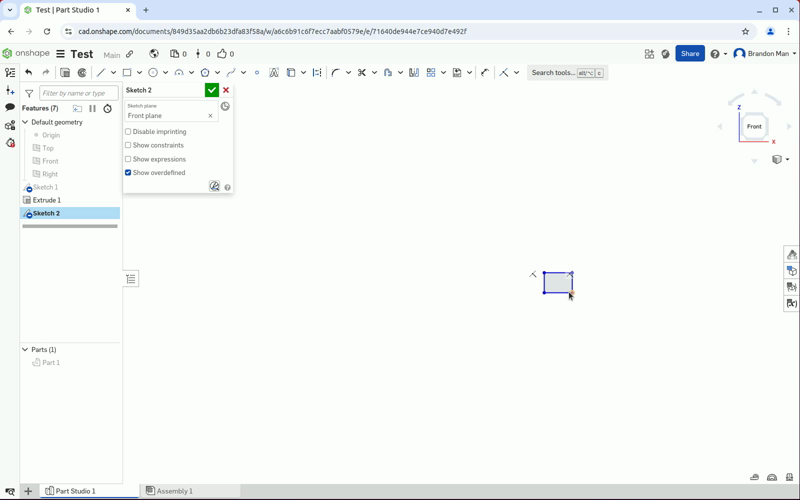
scroll(6)
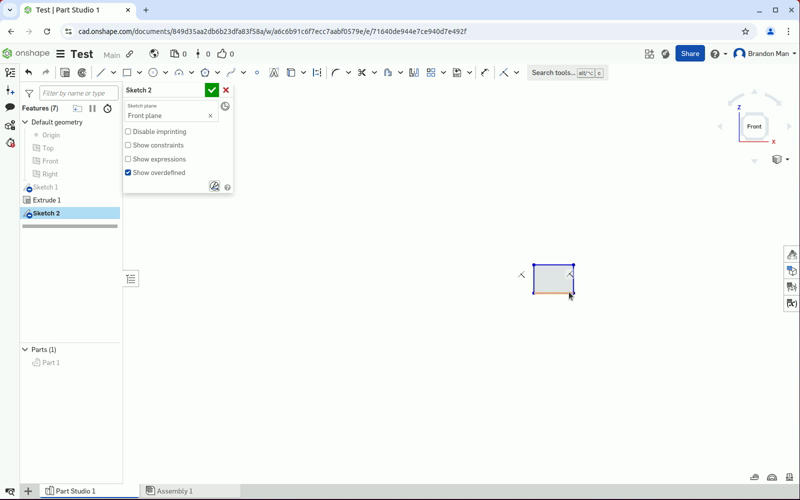
scroll(6)
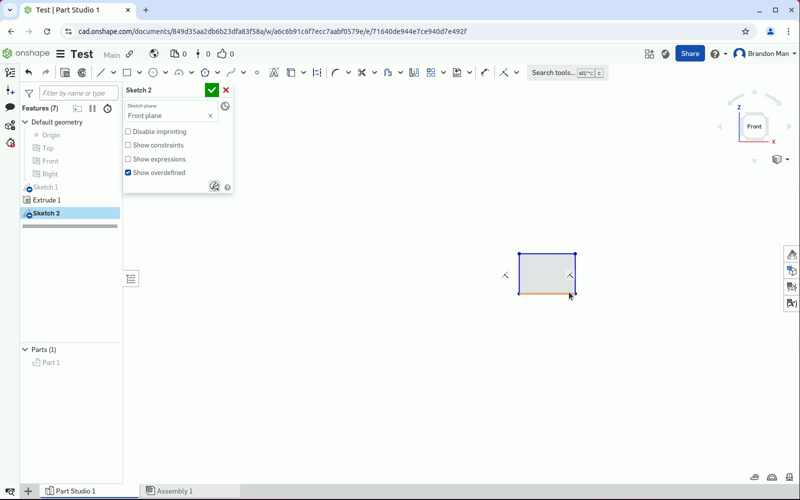
scroll(6)
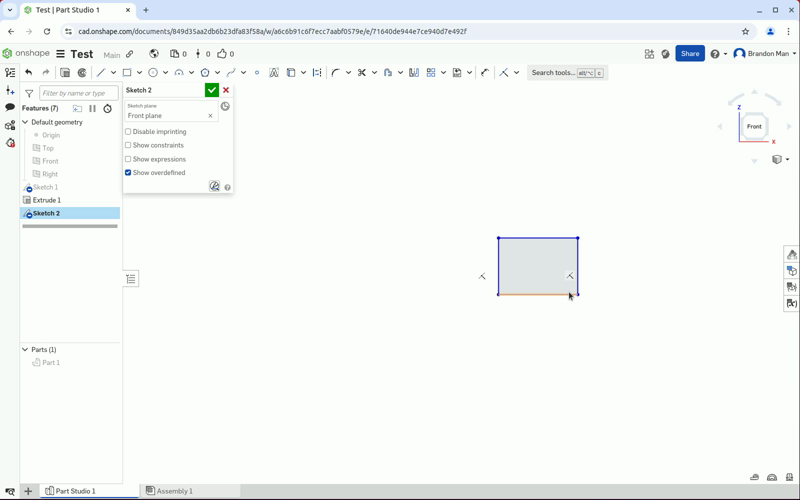
scroll(6)
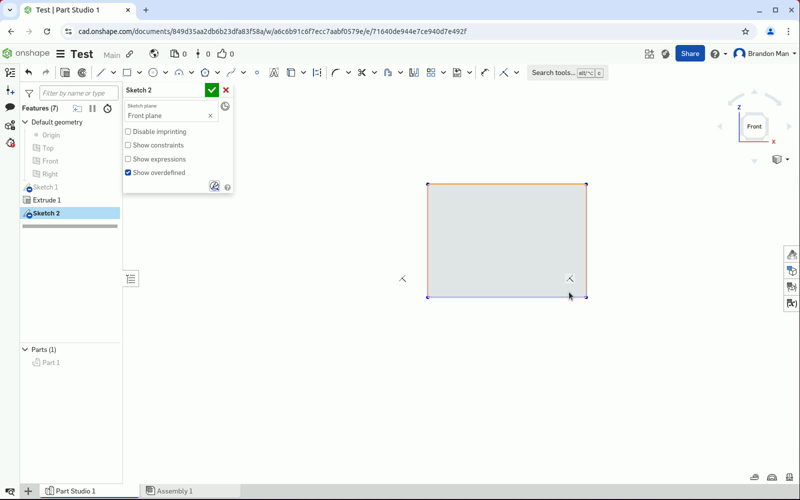
click(569, 291)
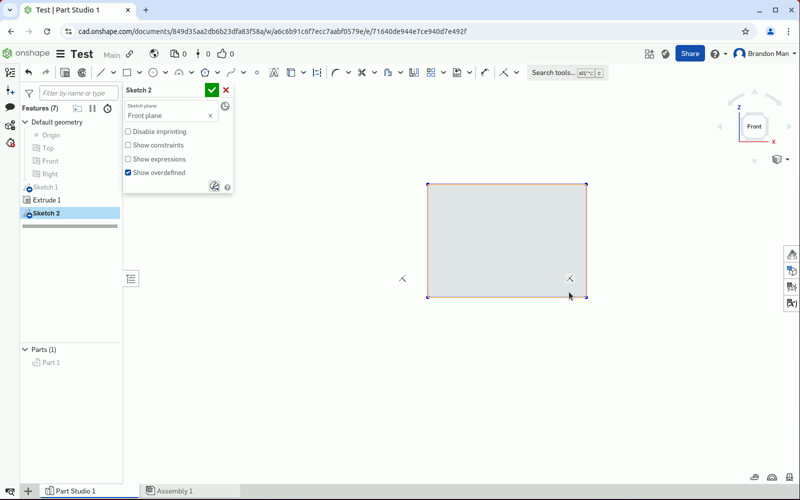
scroll(-6)
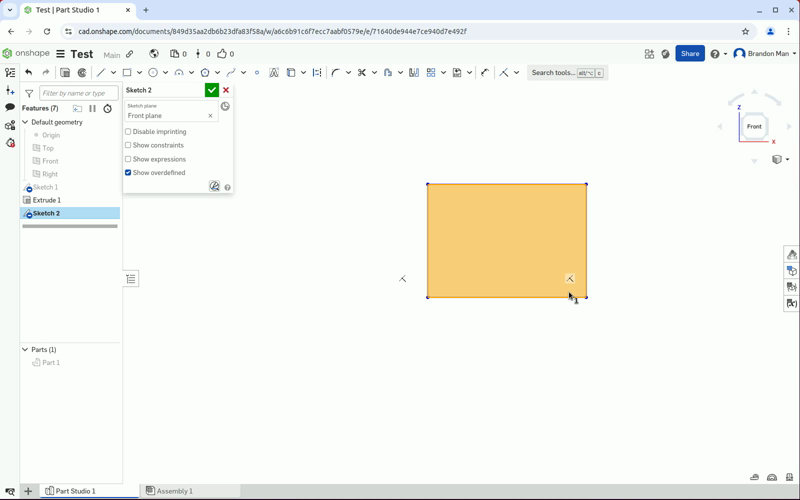
scroll(-6)
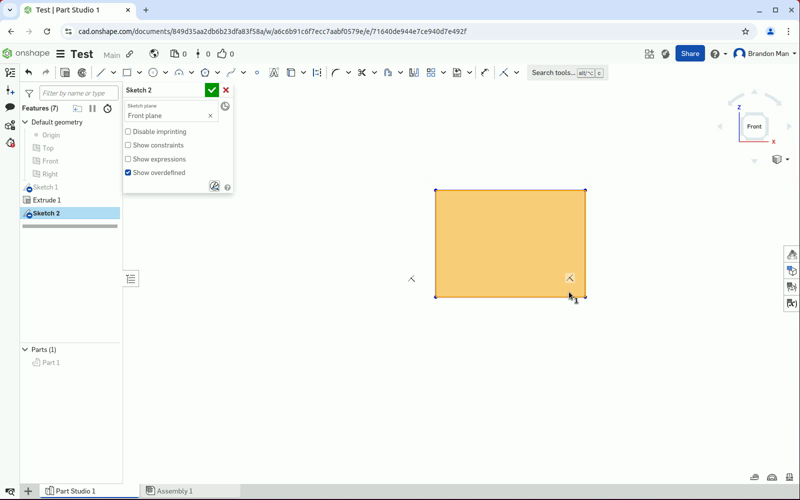
scroll(-6)
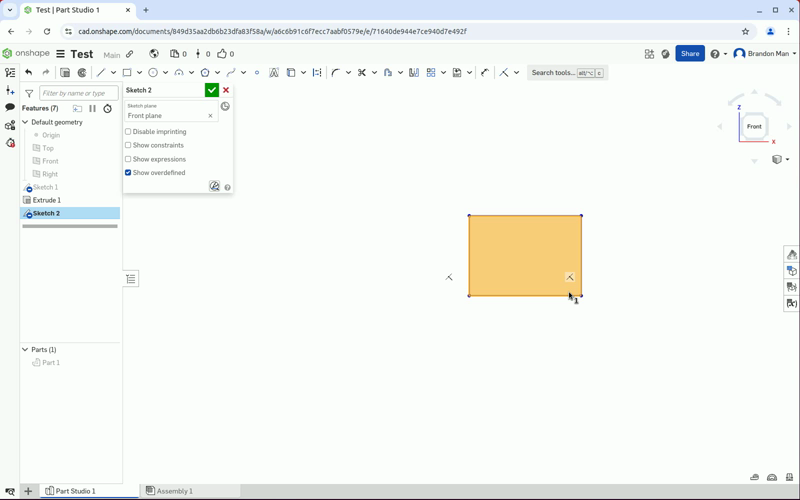
scroll(-6)
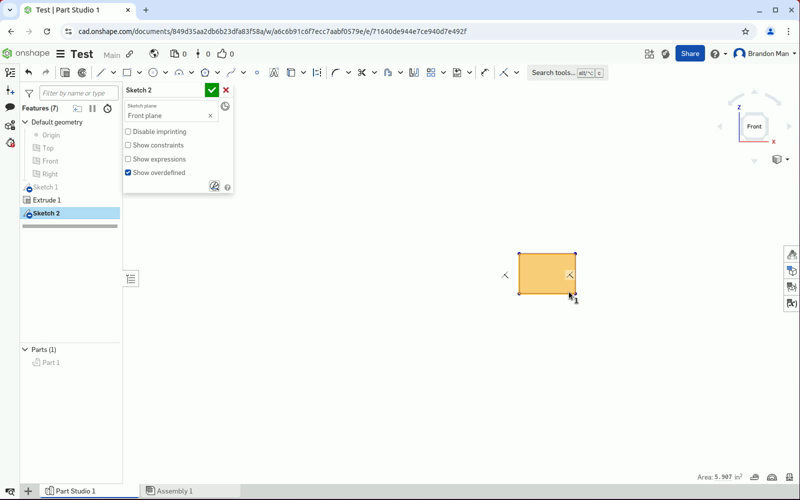
scroll(-6)
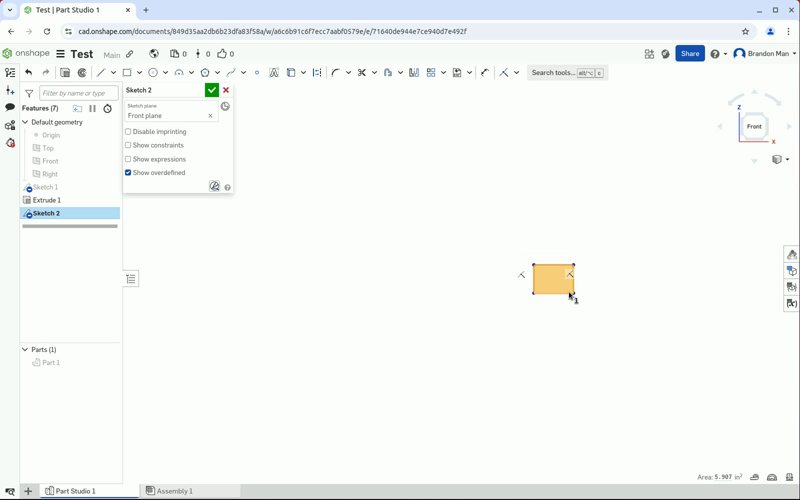
scroll(-6)
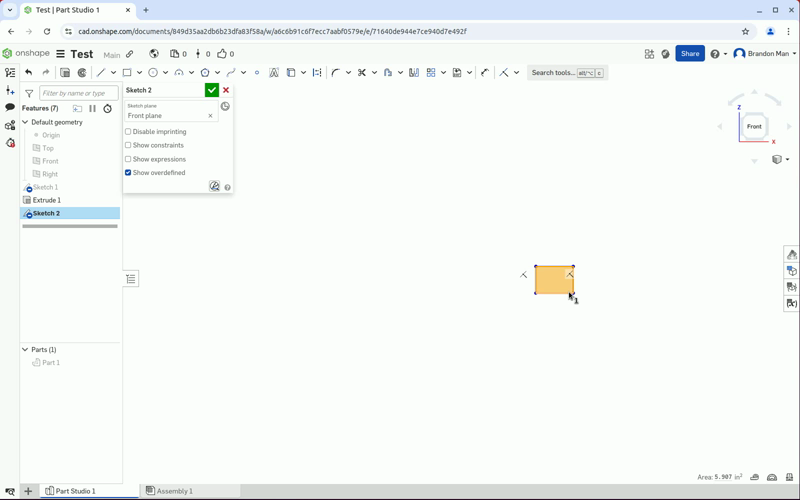
scroll(-6)
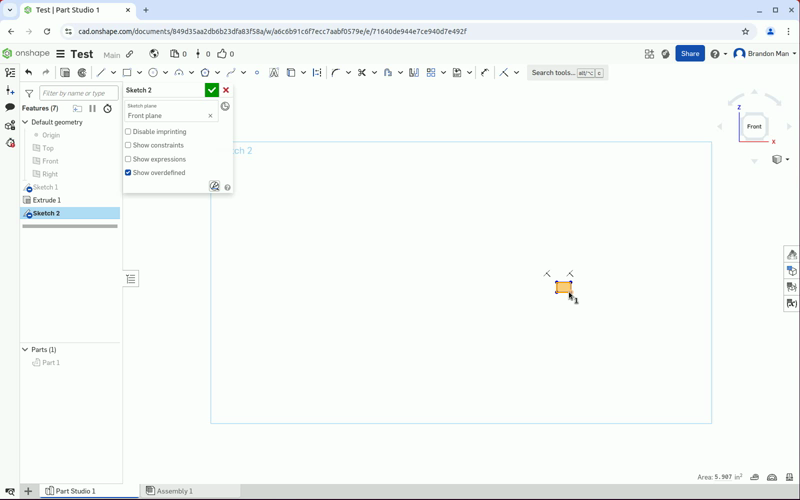
mouse_move(73, 352)
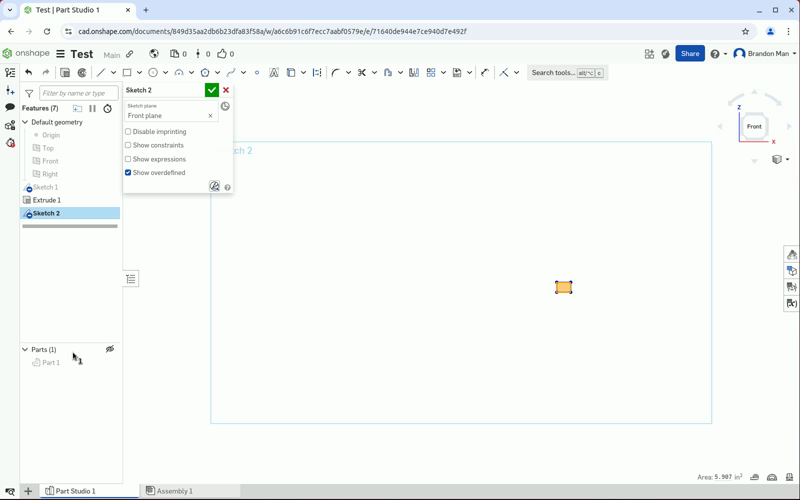
key(shift+y)
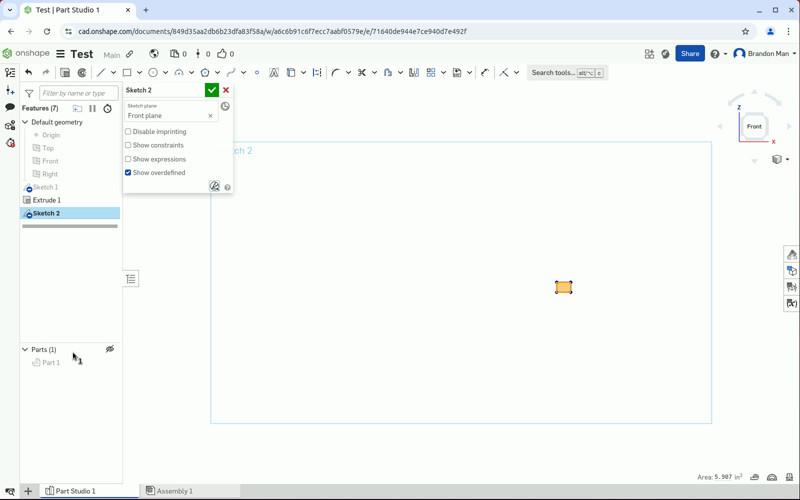
key(shift+e)
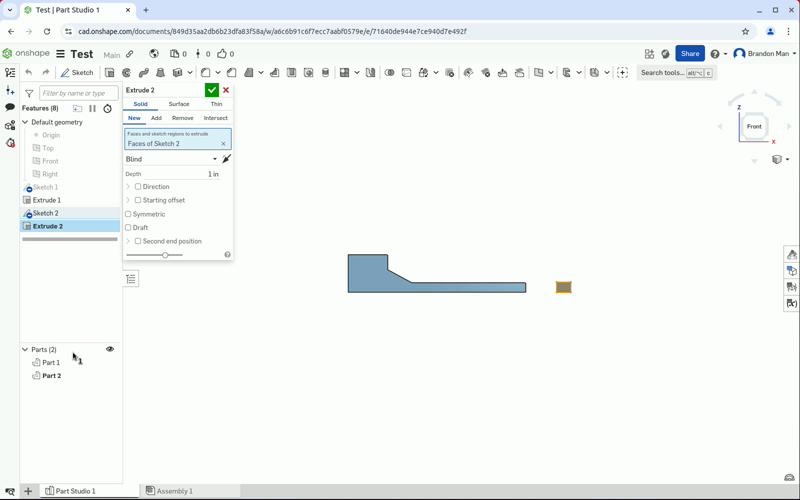
mouse_move(143, 106)
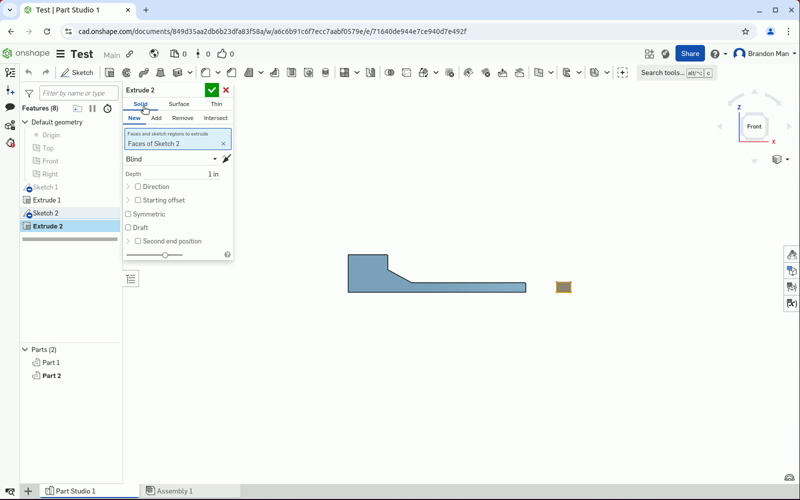
click(143, 106)
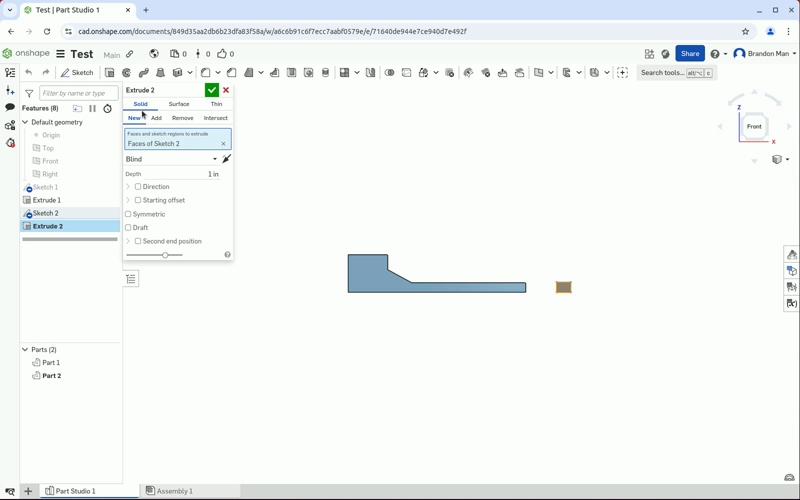
mouse_move(137, 120)
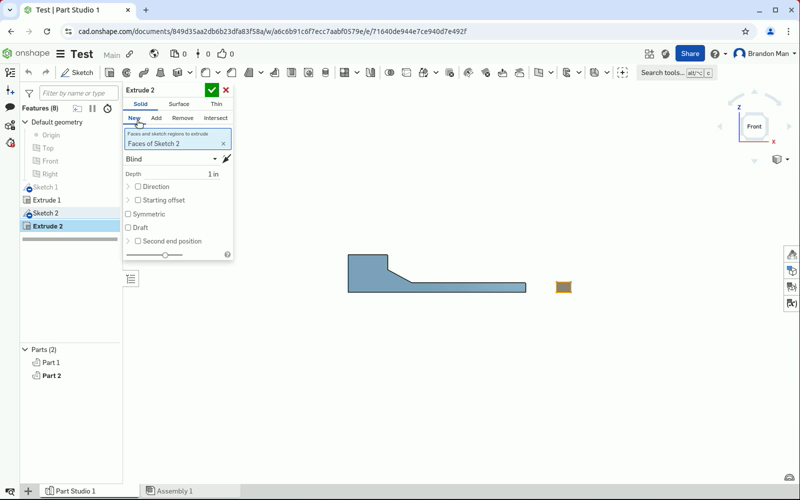
click(137, 120)
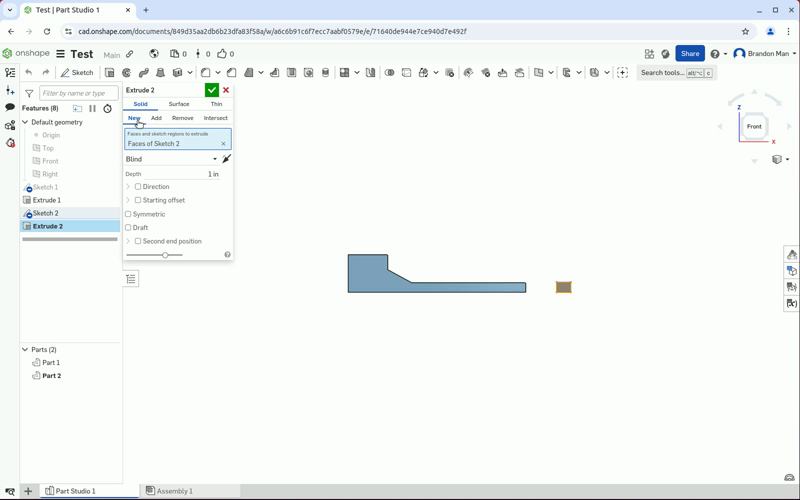
key(tab, 4)
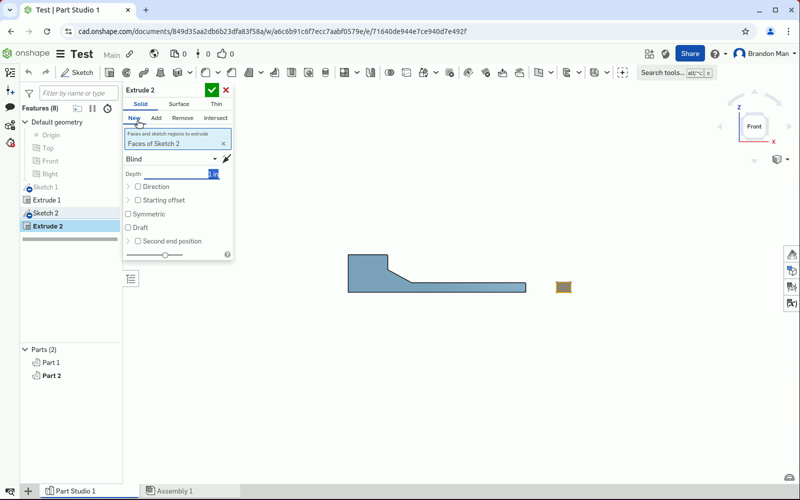
text(7.703)
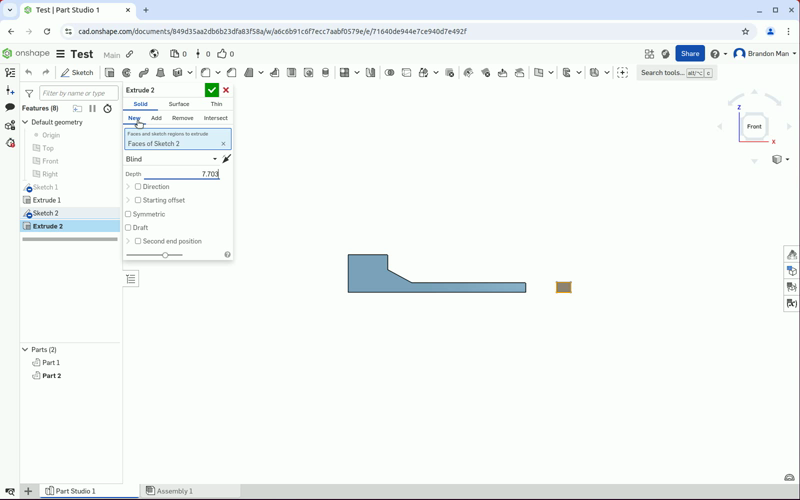
key(enter)
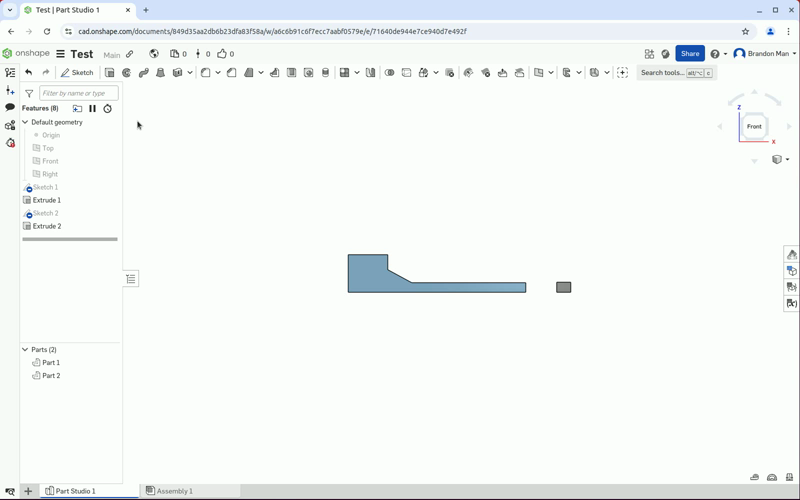
key(shift+h)
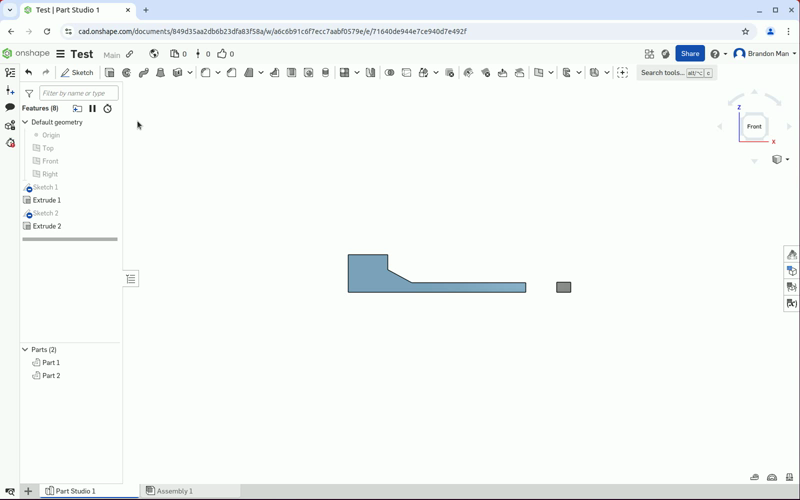
key(shift+h)
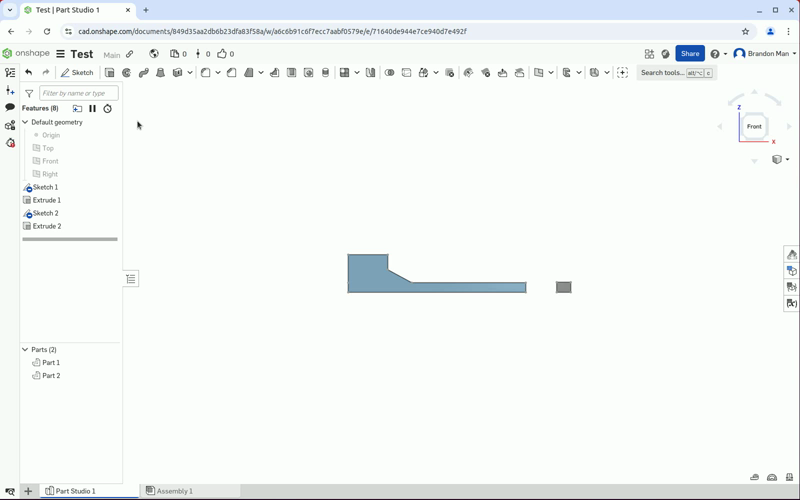
key(shift+7)
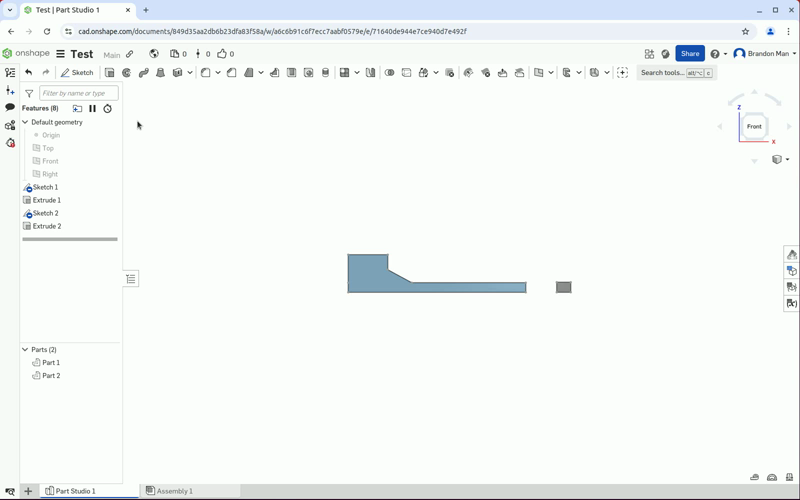
key(left, 2)
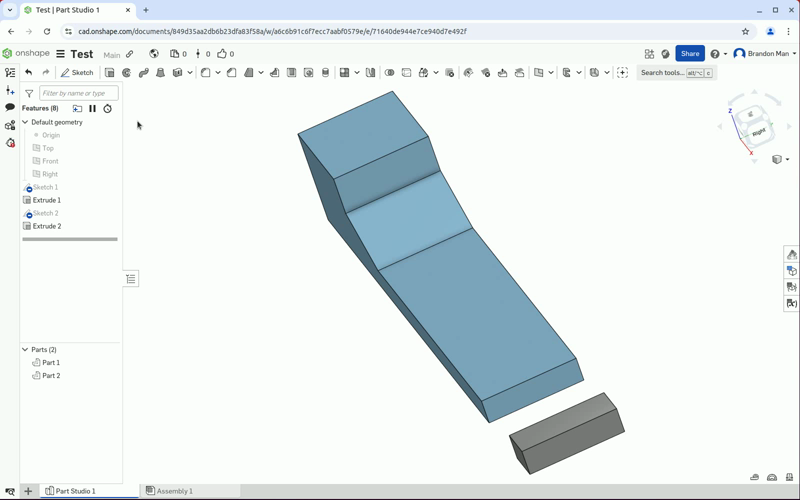
key(down, 2)
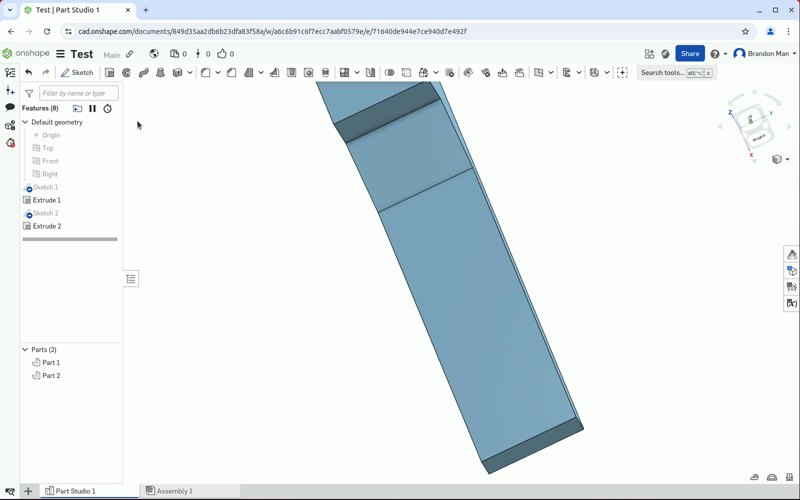
key(up, 2)
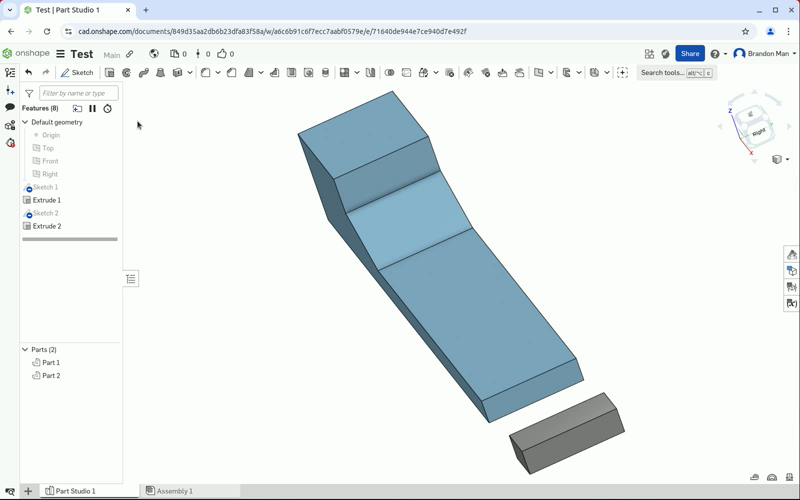
key(right, 2)
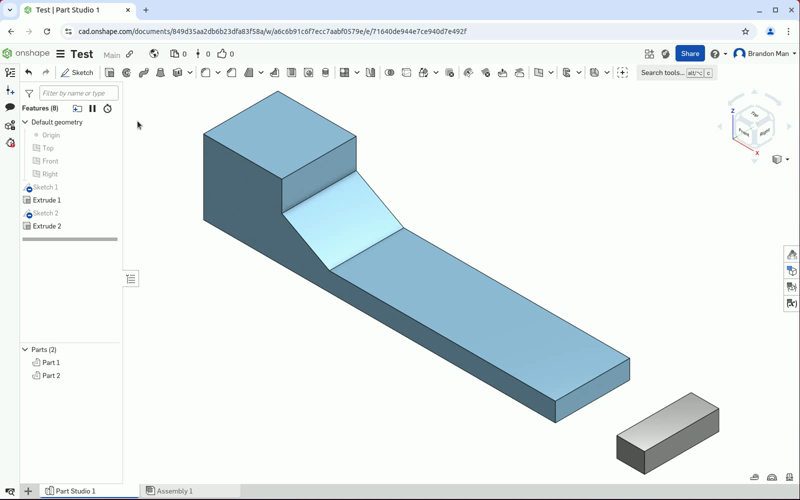
mouse_move(73, 189)
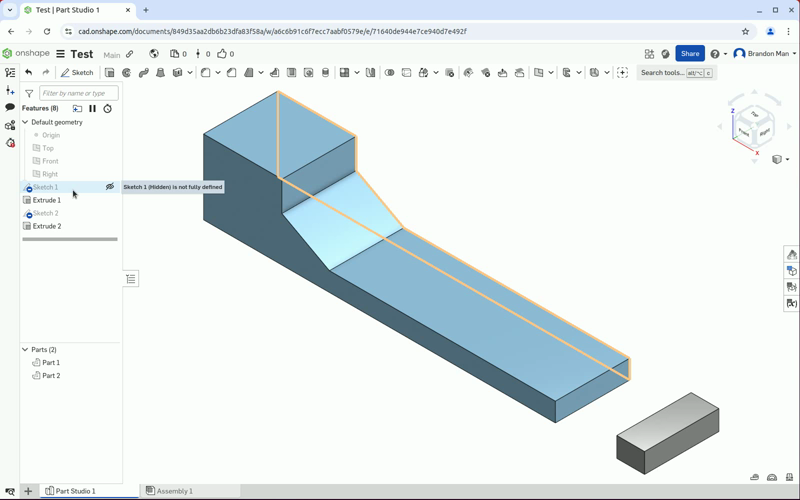
click(73, 189)